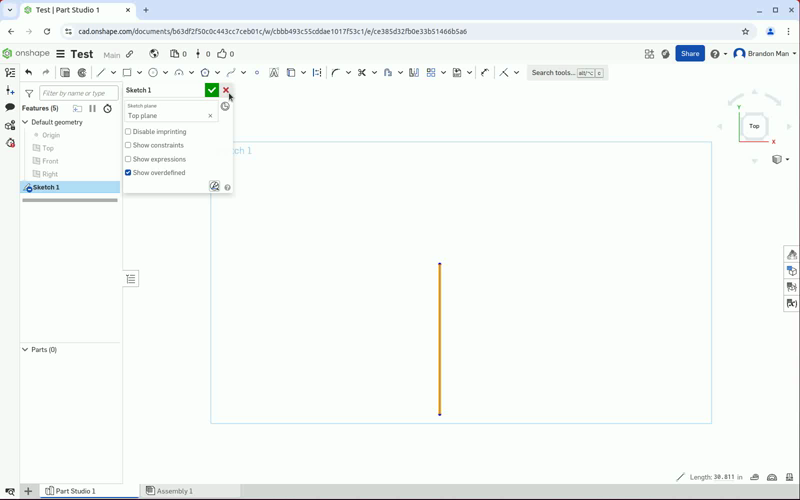
key(shift+h)
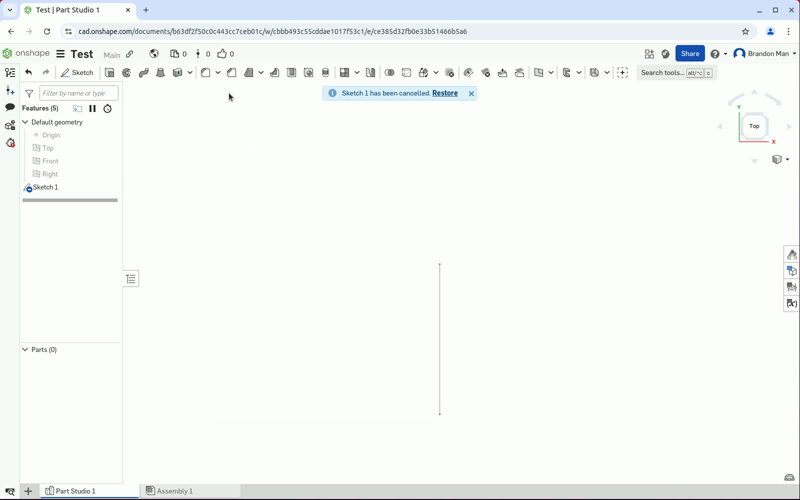
key(shift+s)
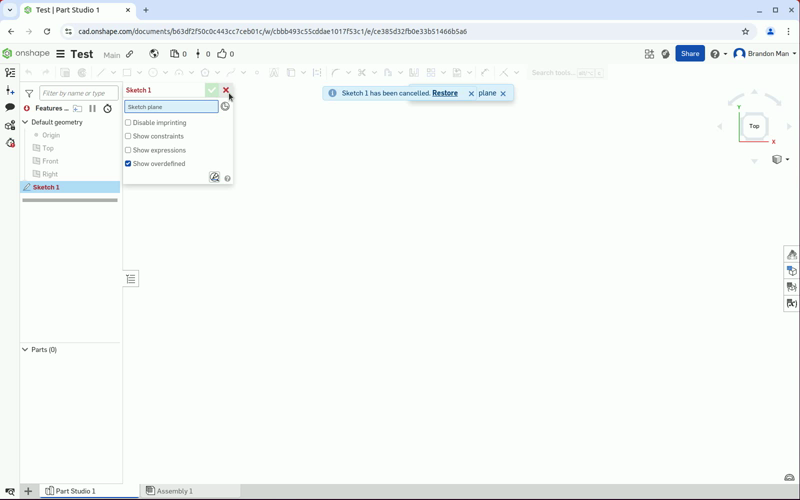
mouse_move(73, 150)
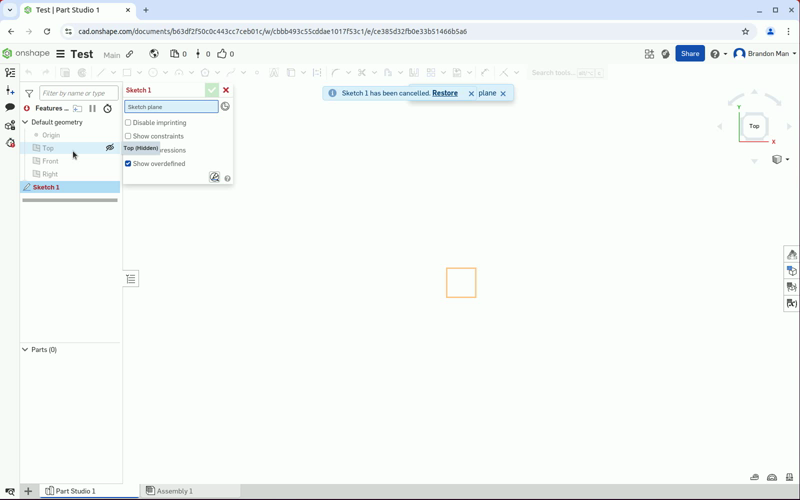
click(73, 150)
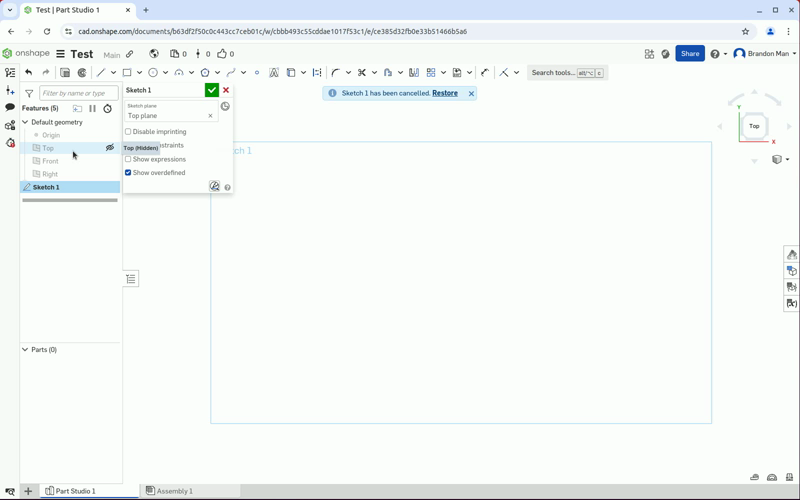
mouse_move(73, 352)
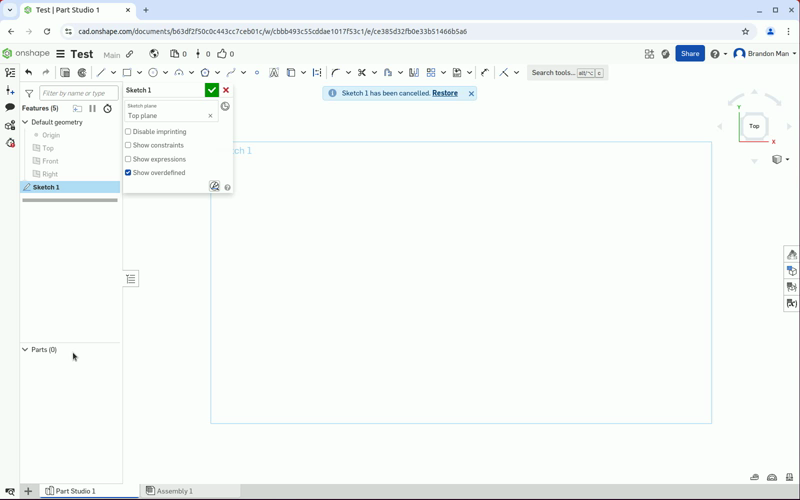
key(y)
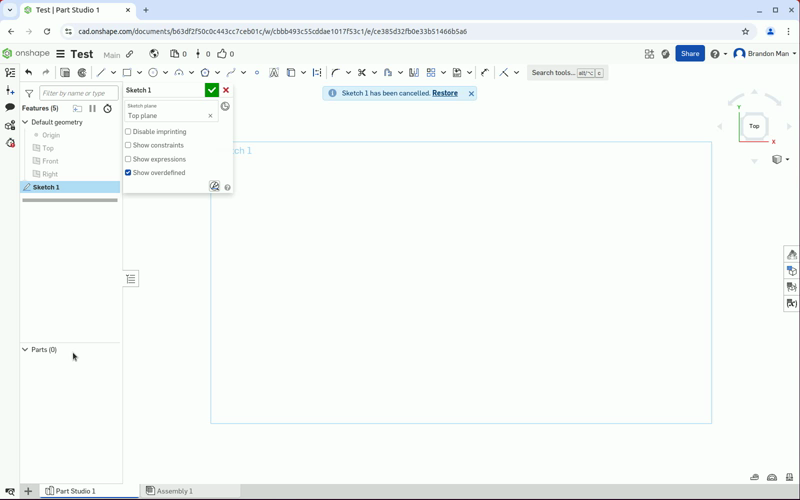
key(l)
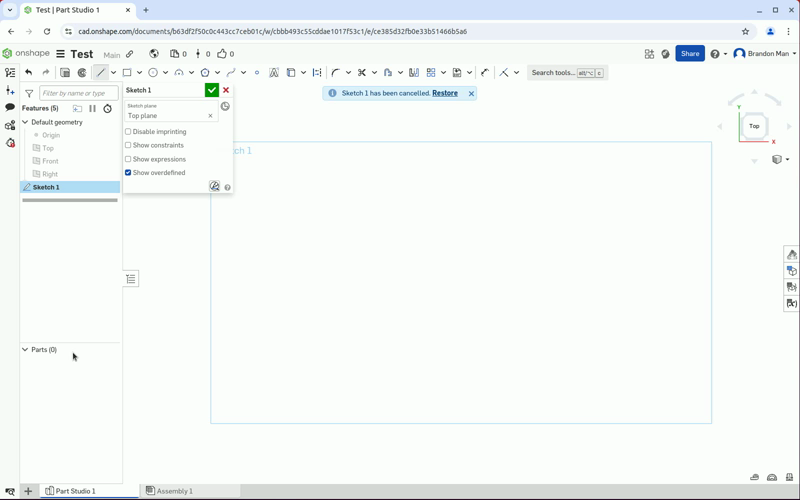
key_down(shift)
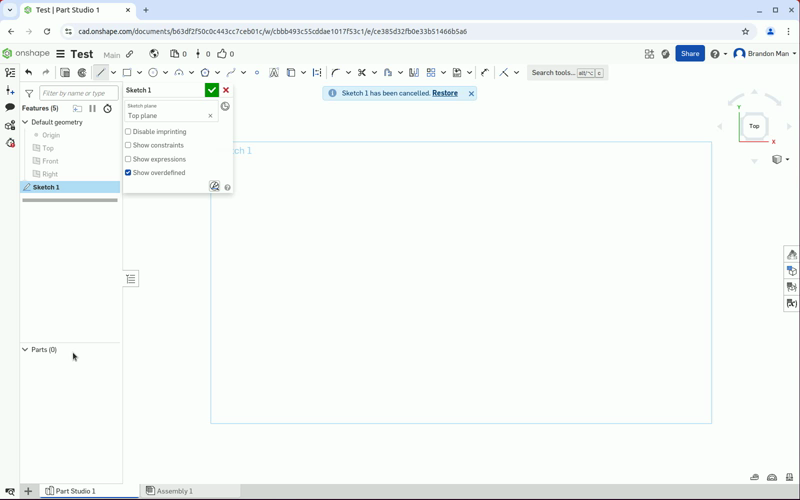
mouse_move(365, 246)
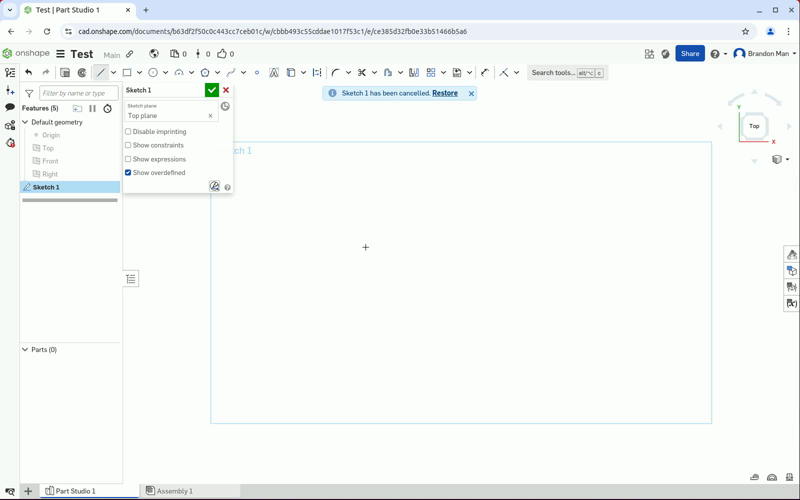
click(365, 246)
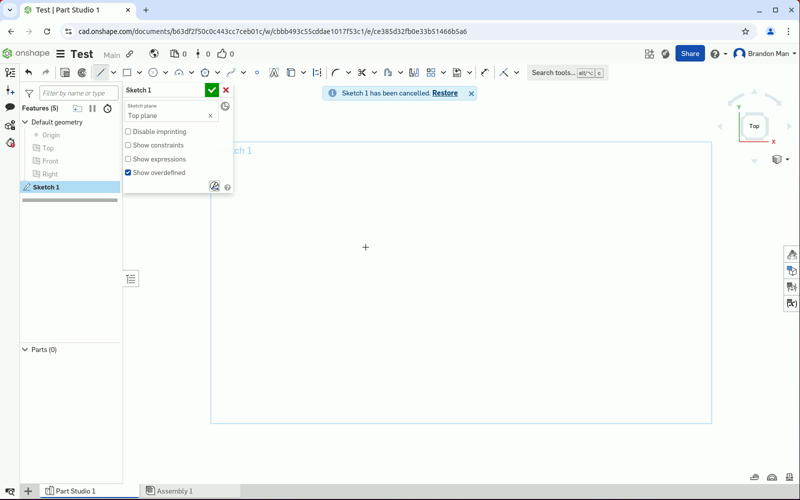
key_up(shift)
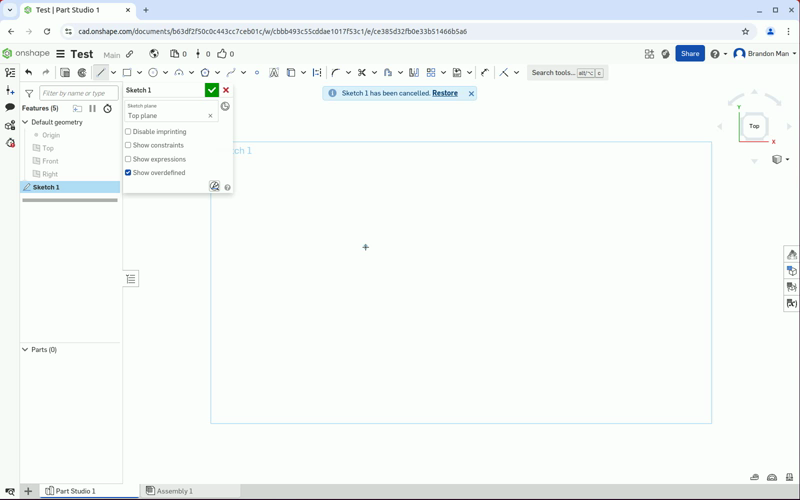
key_down(shift)
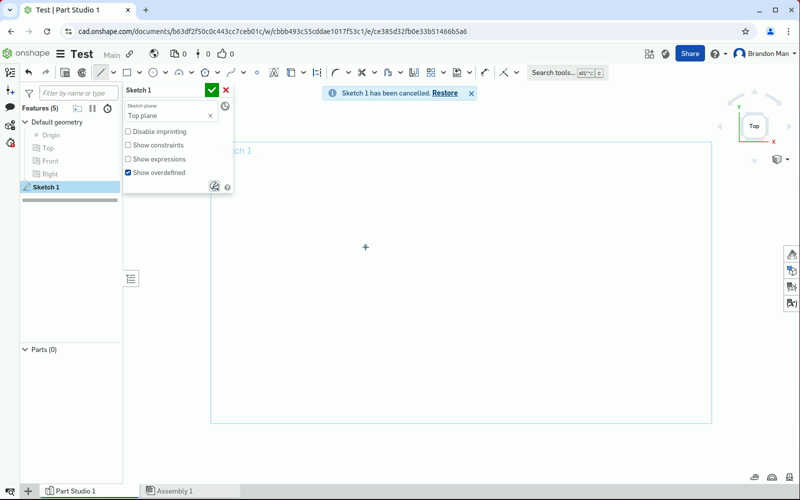
mouse_move(415, 311)
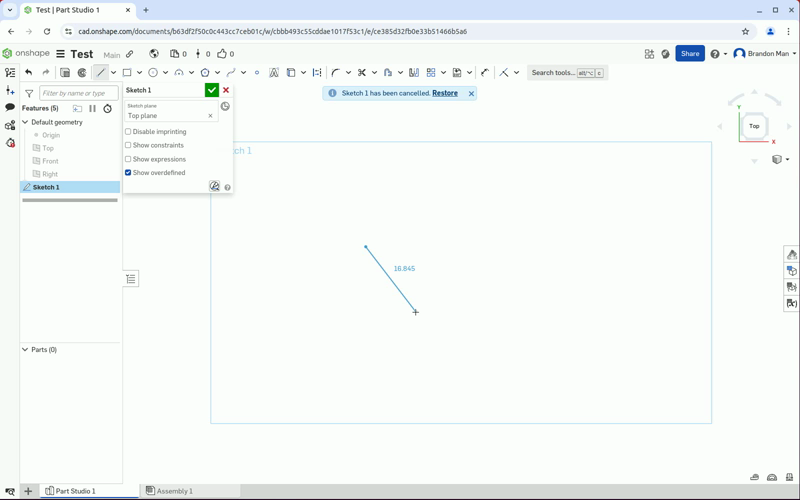
click(415, 311)
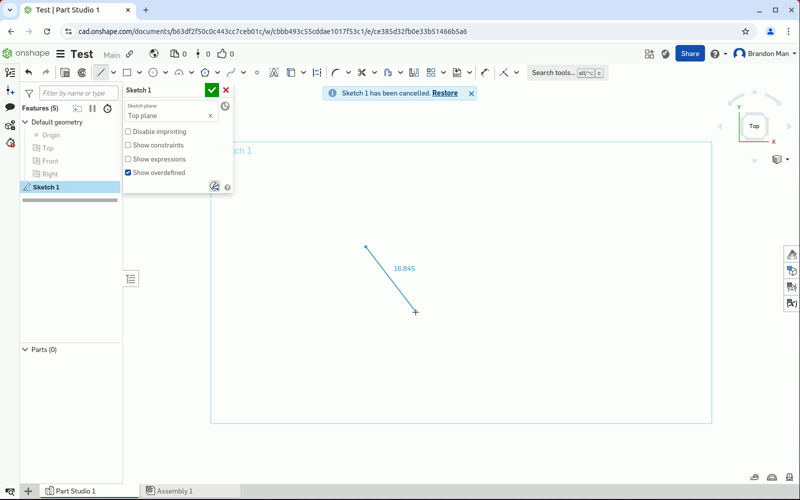
key_up(shift)
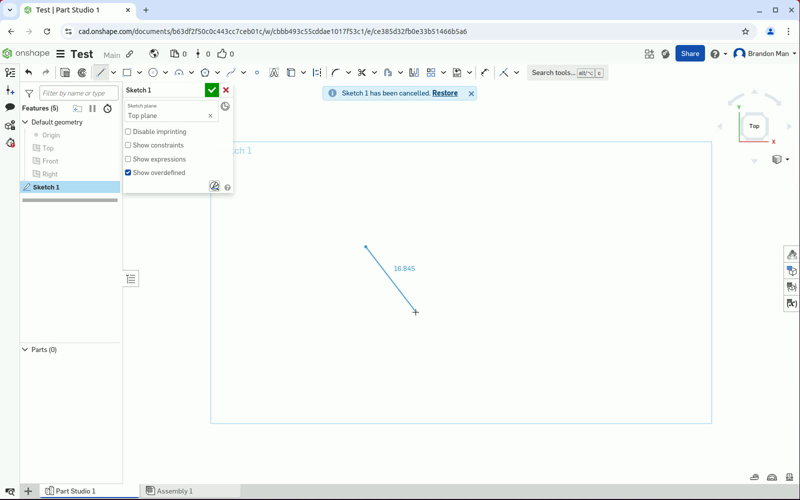
key_down(shift)
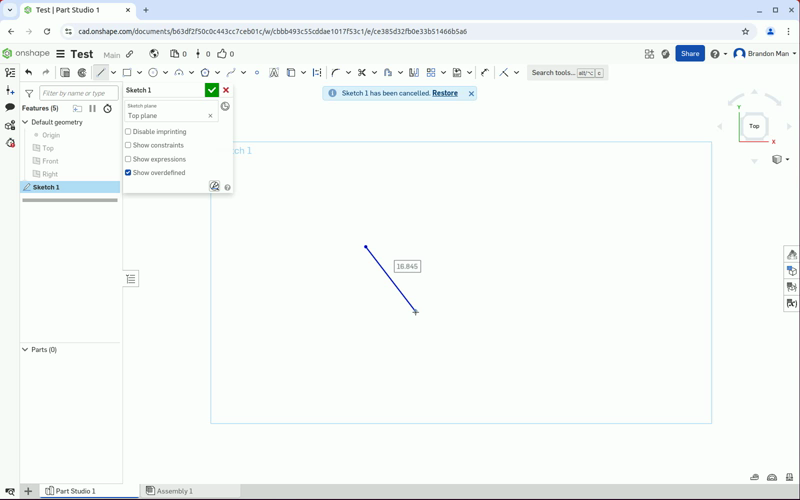
mouse_move(504, 372)
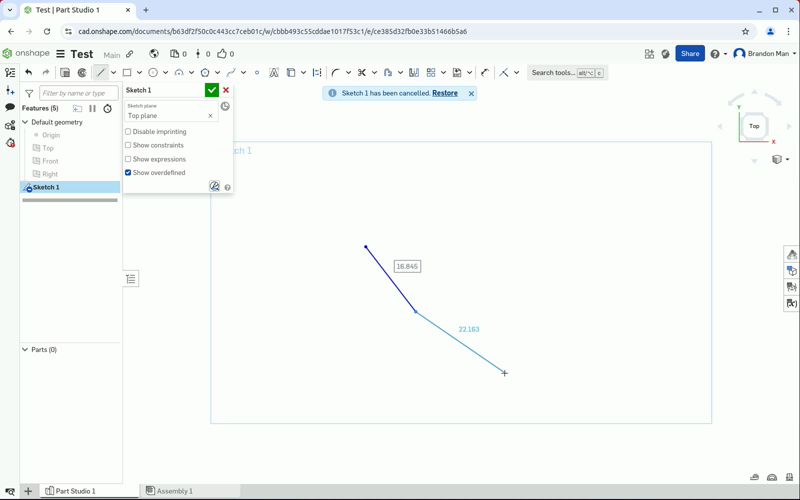
click(504, 372)
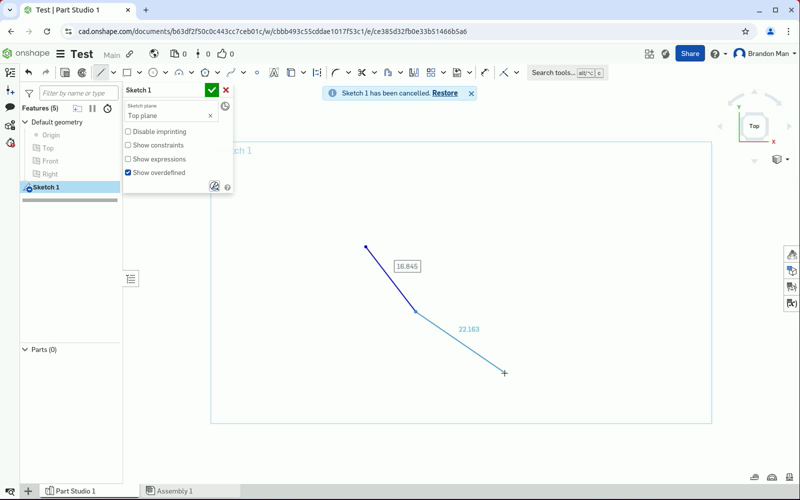
key_up(shift)
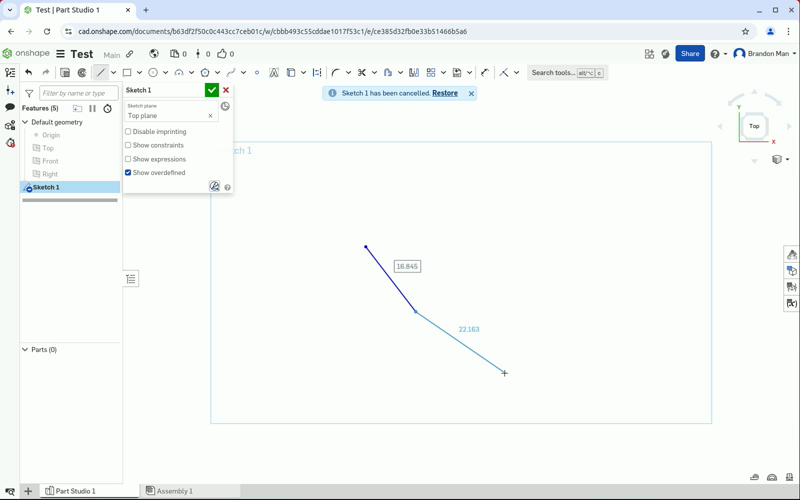
key_down(shift)
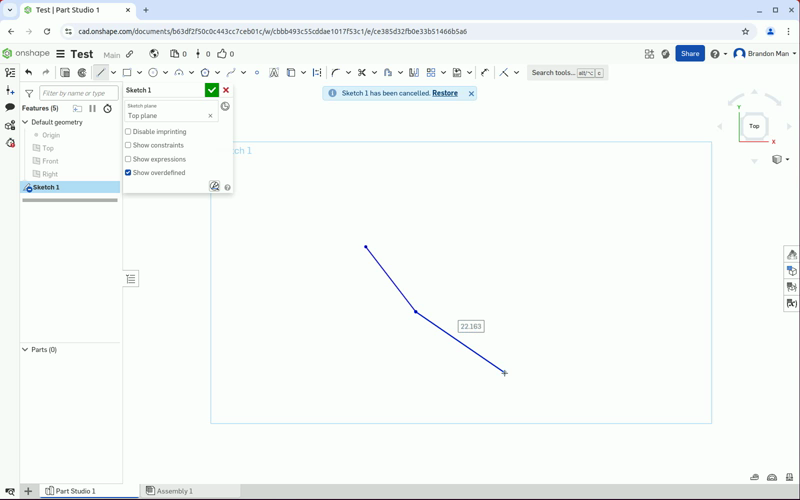
mouse_move(572, 357)
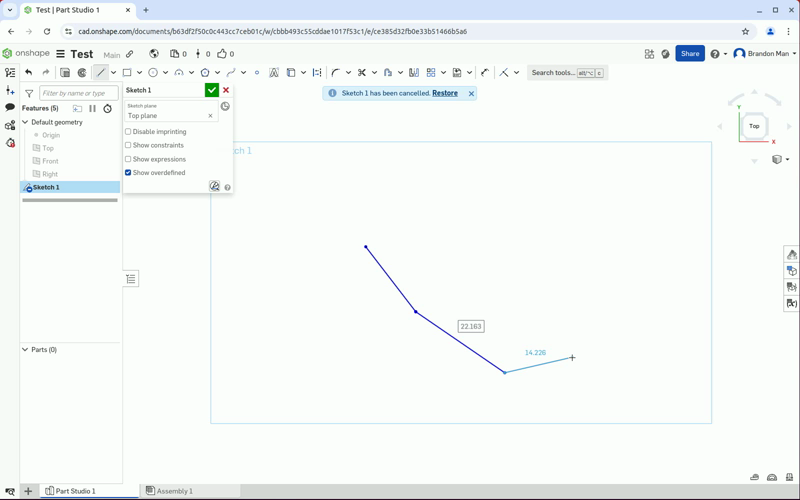
click(572, 357)
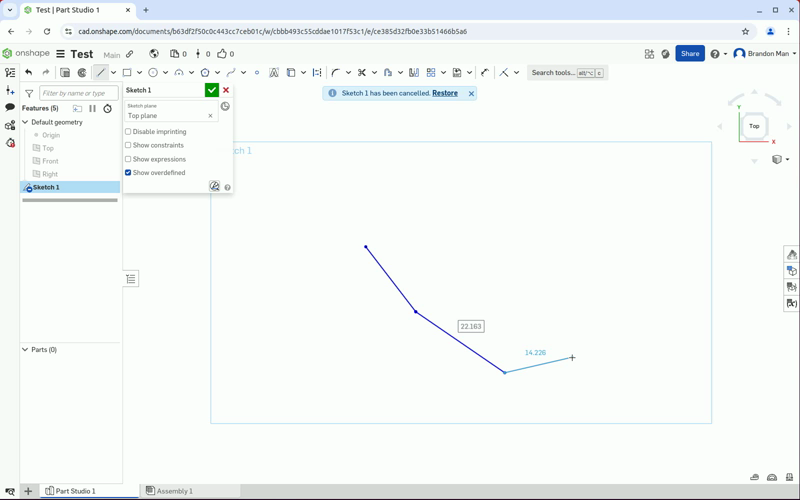
key_up(shift)
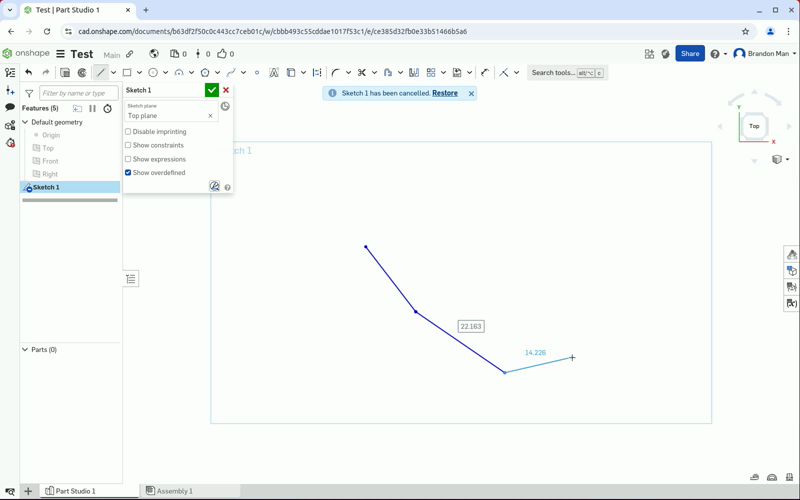
key_down(shift)
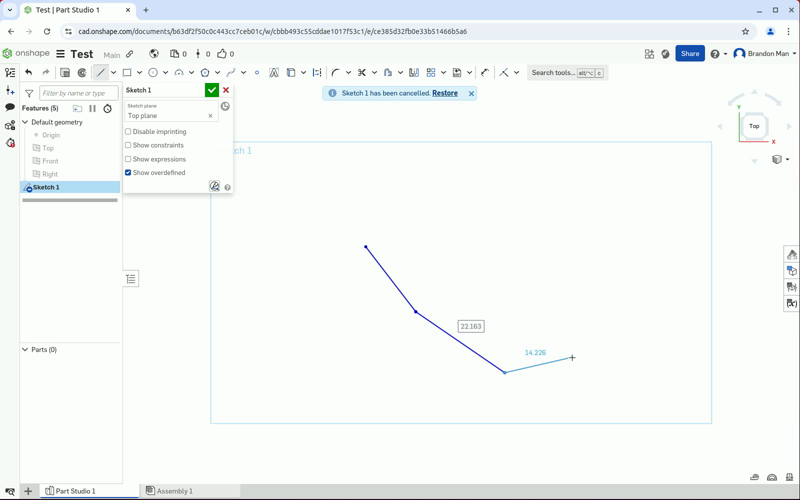
mouse_move(459, 283)
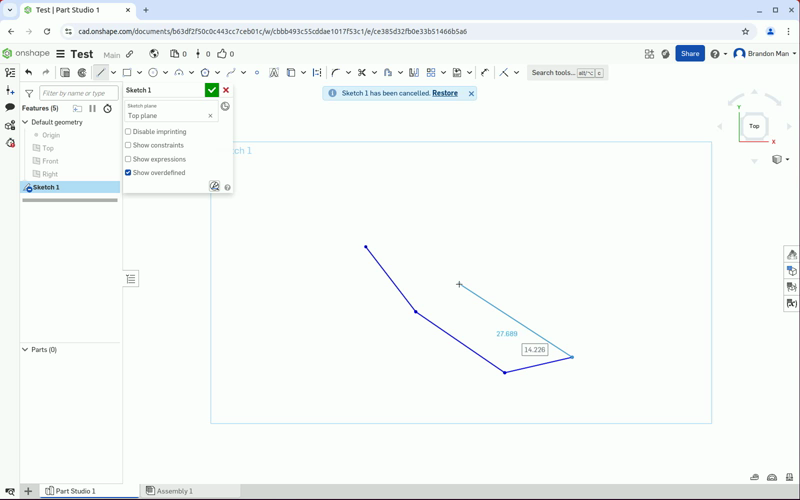
click(459, 283)
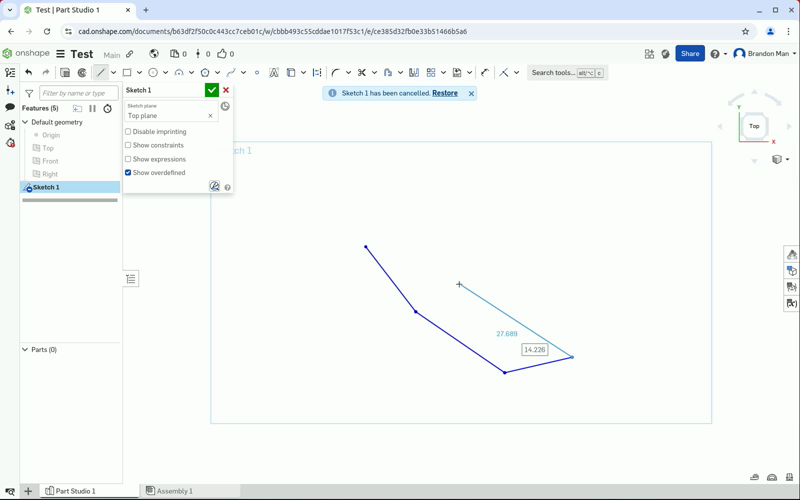
key_up(shift)
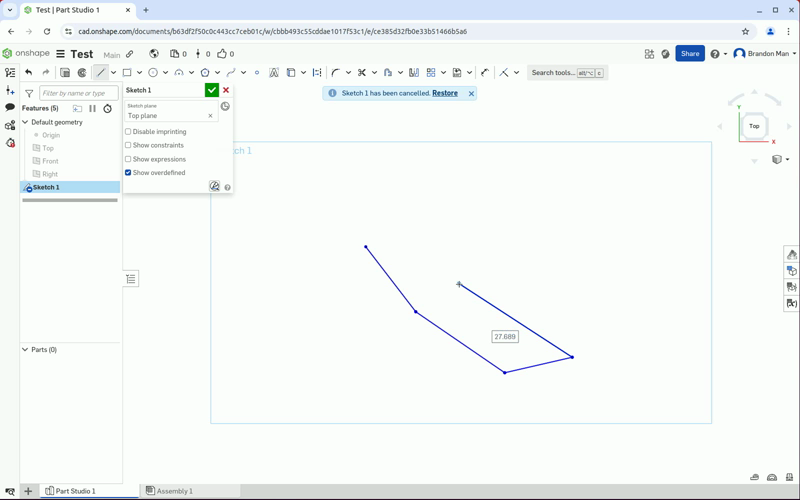
key_down(shift)
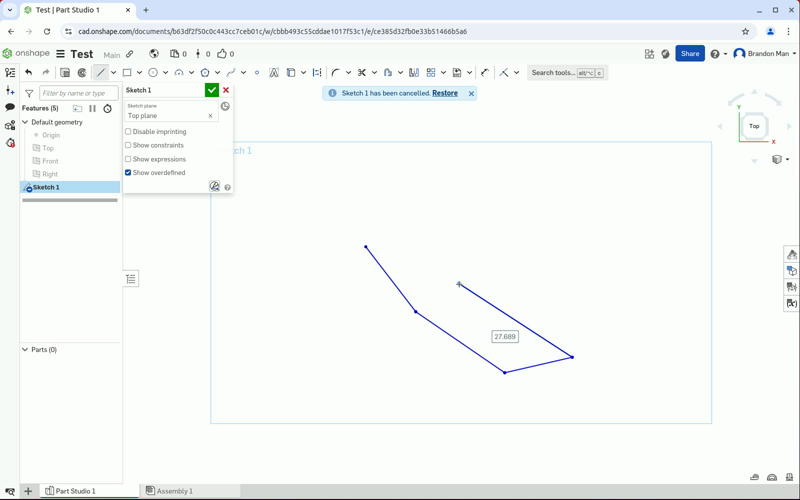
mouse_move(365, 246)
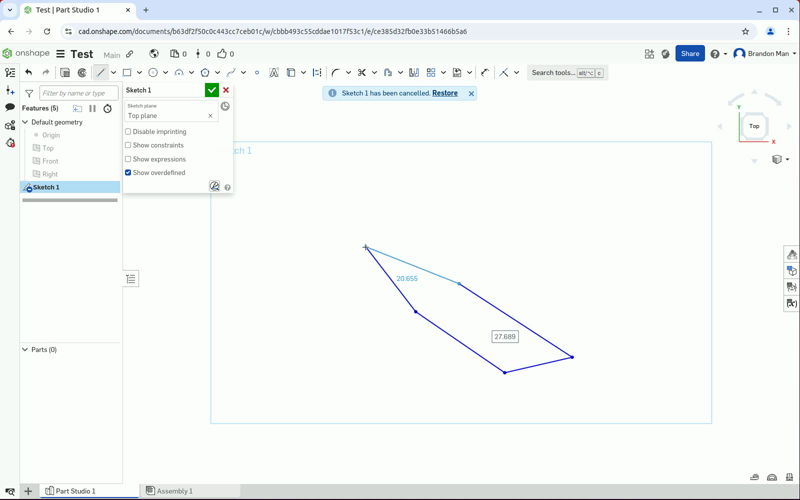
key_up(shift)
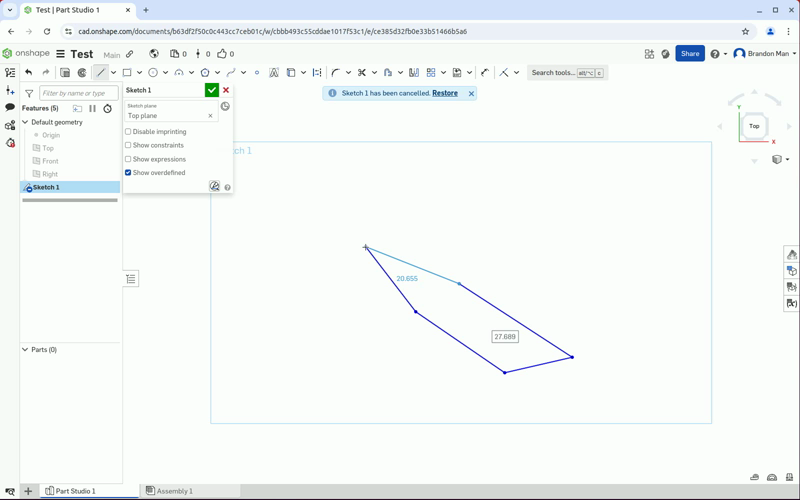
click(365, 246)
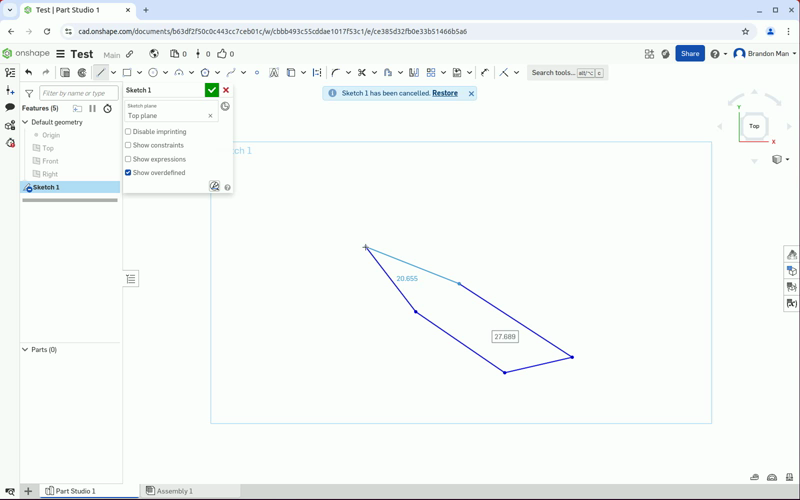
key(esc)
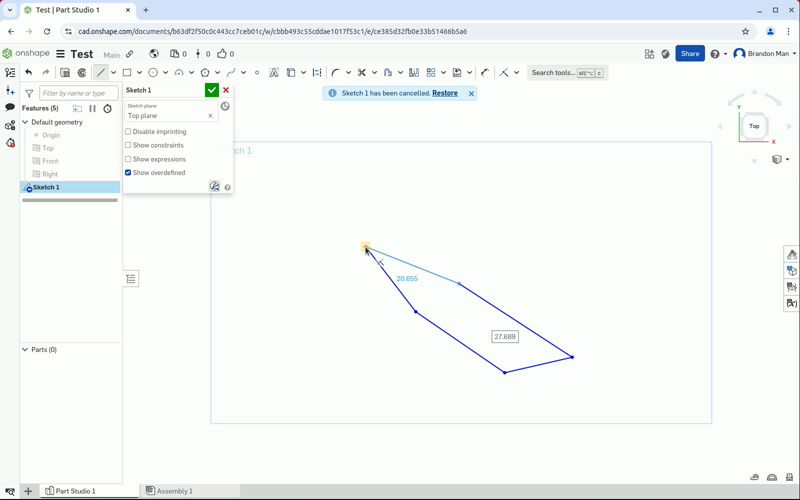
mouse_move(496, 343)
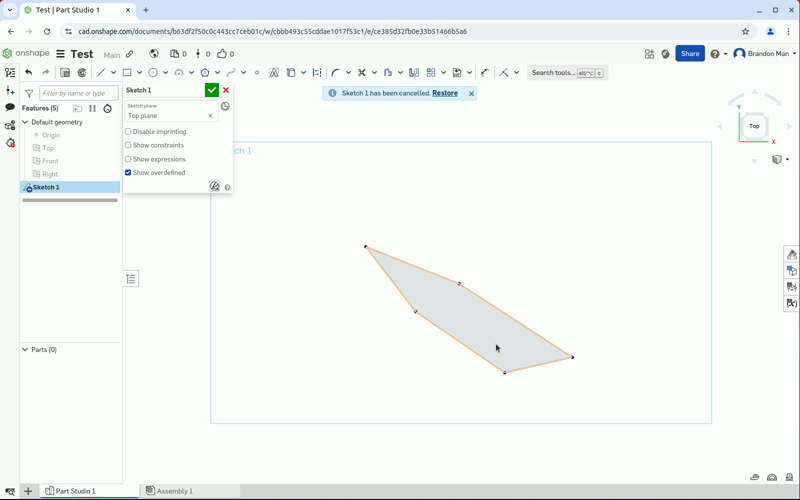
click(496, 343)
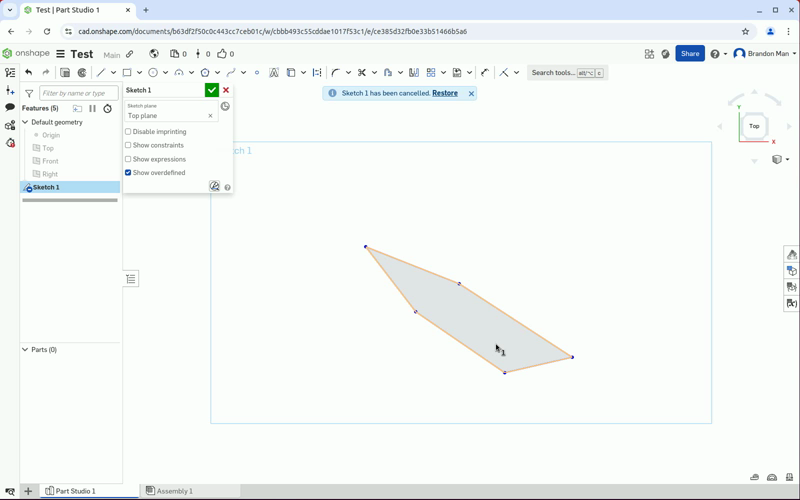
mouse_move(73, 352)
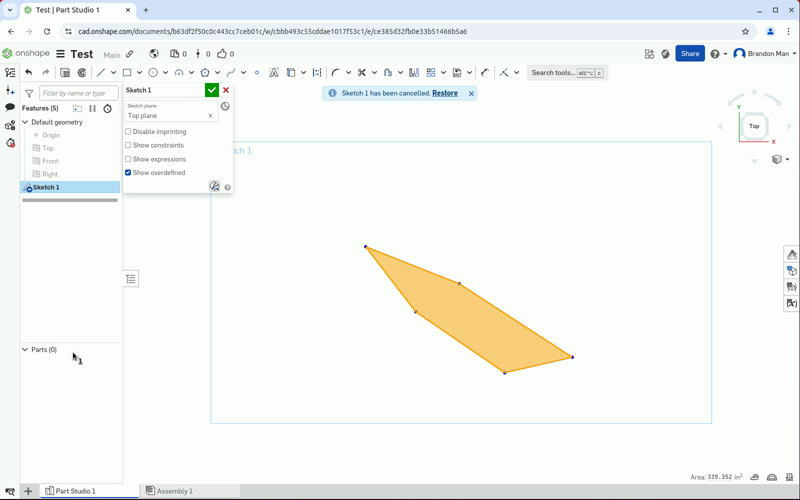
key(shift+y)
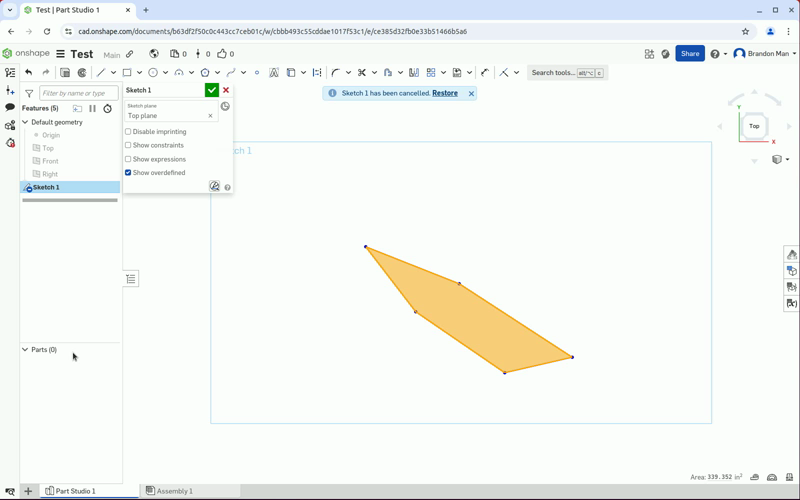
key(shift+e)
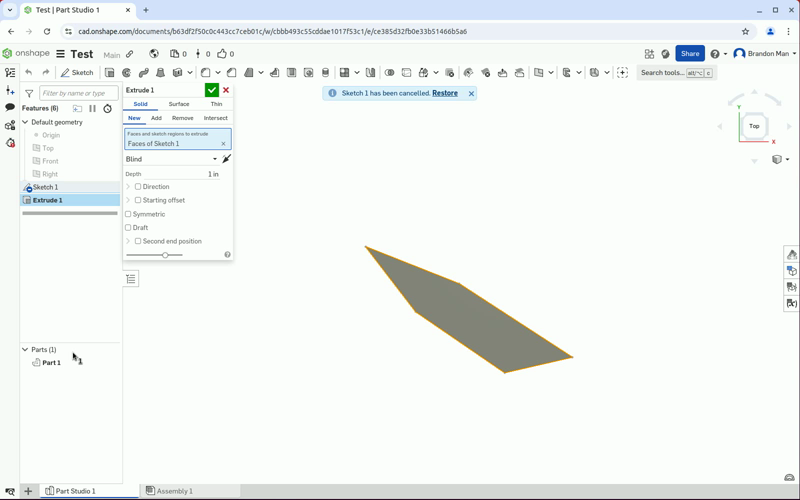
mouse_move(143, 106)
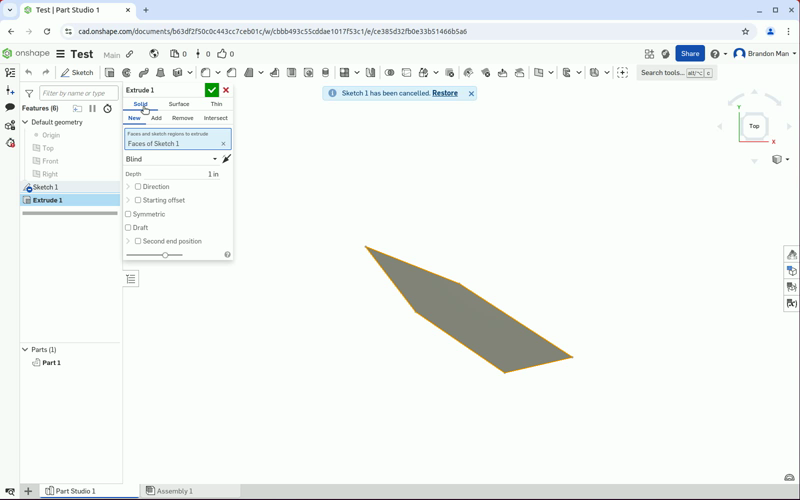
click(143, 106)
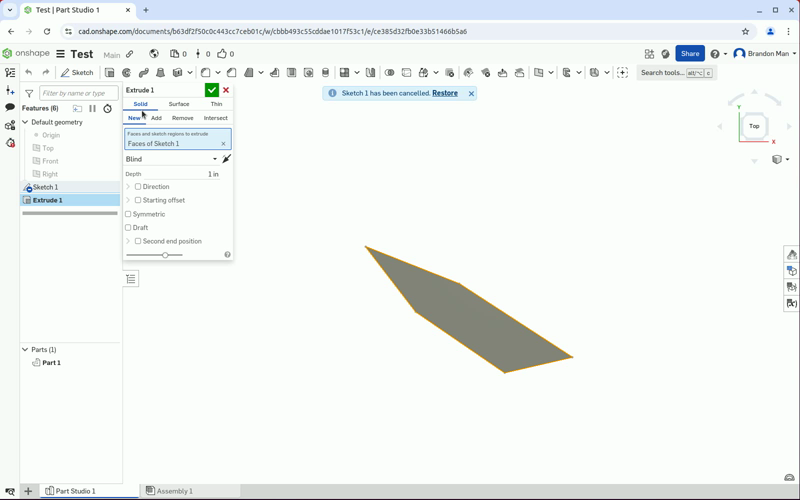
mouse_move(137, 120)
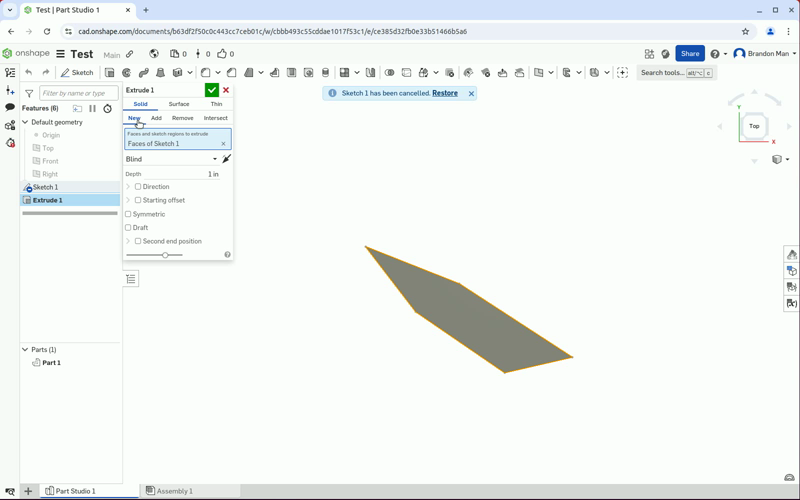
click(137, 120)
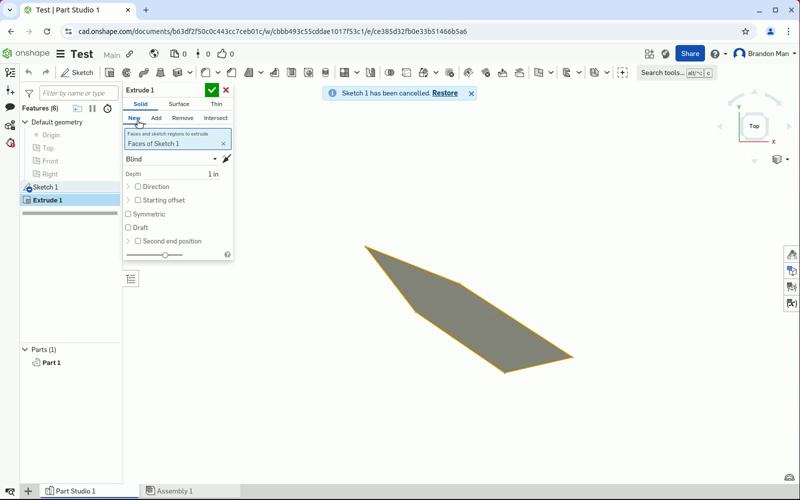
key(tab, 4)
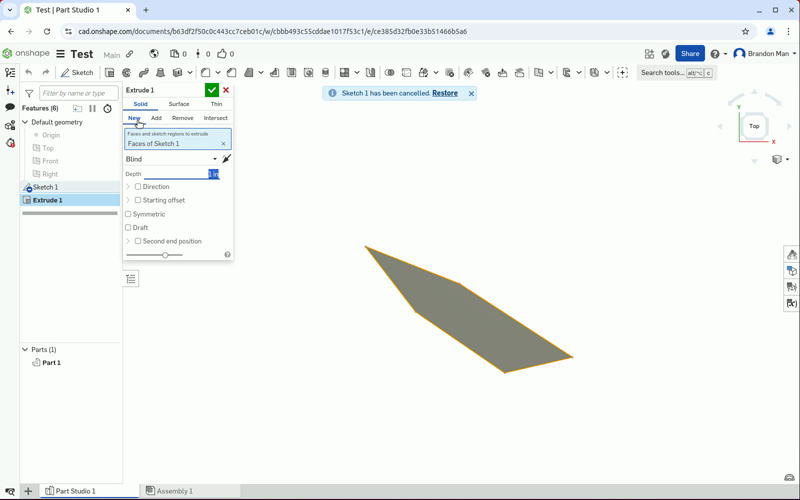
text(4.092)
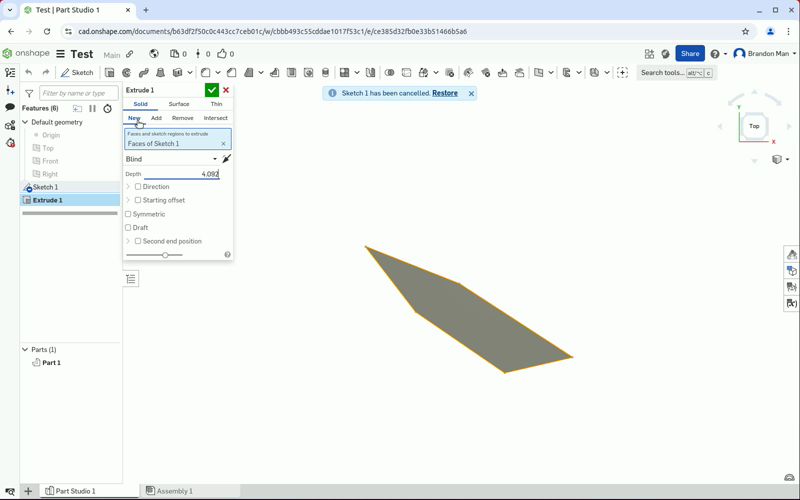
key(enter)
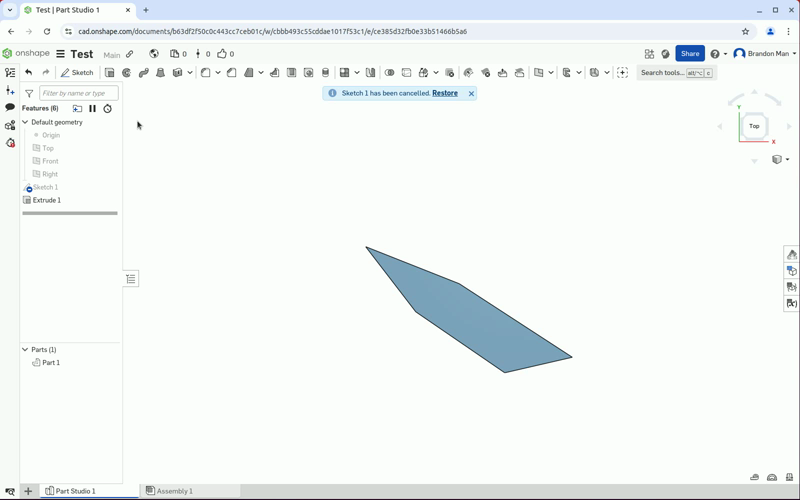
key(shift+h)
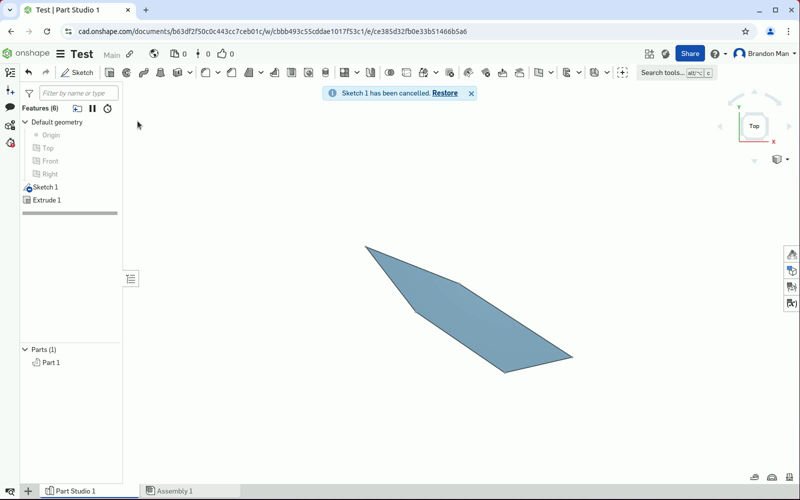
key(shift+h)
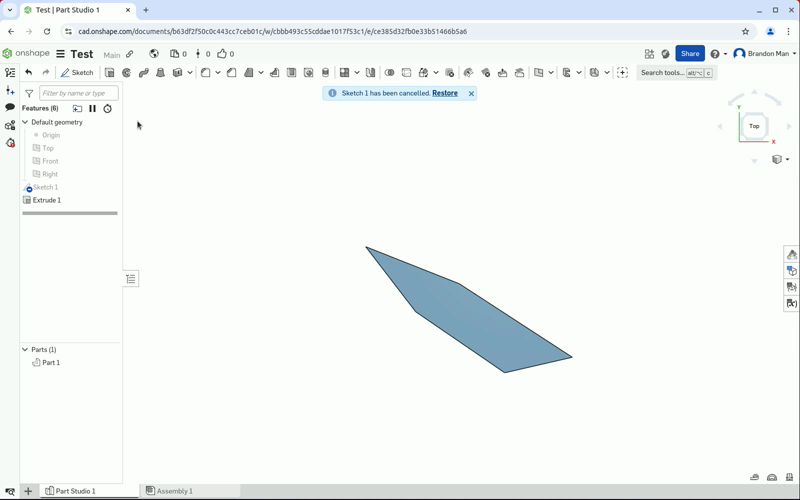
mouse_move(73, 189)
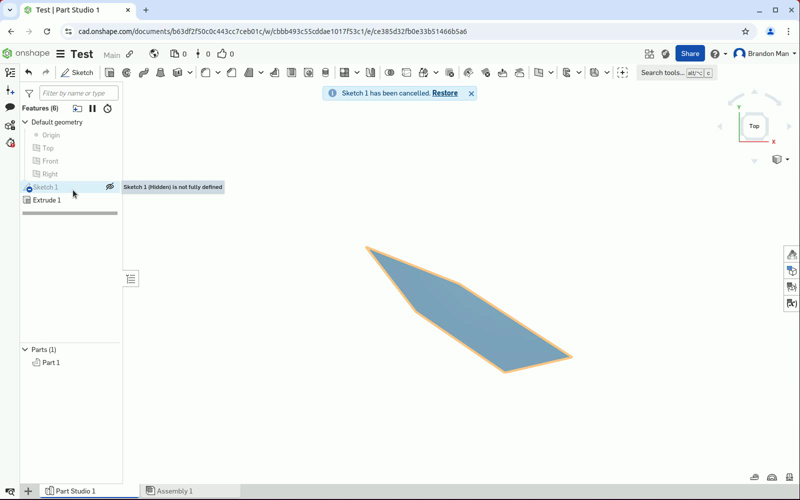
click(73, 189)
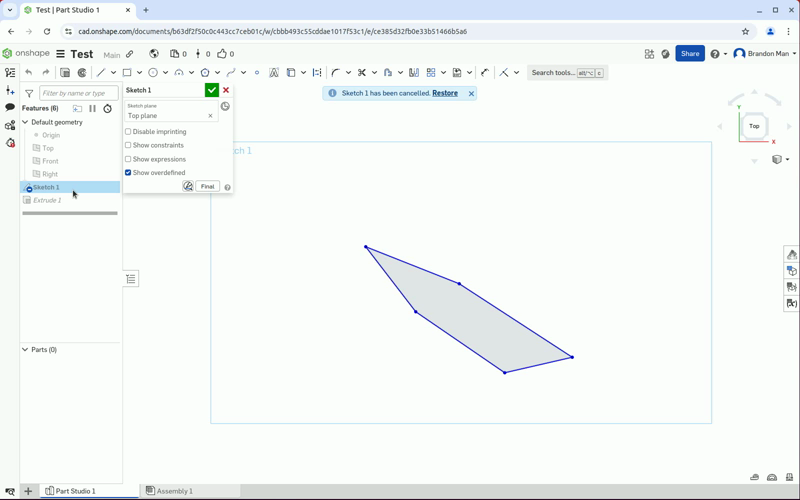
mouse_move(229, 92)
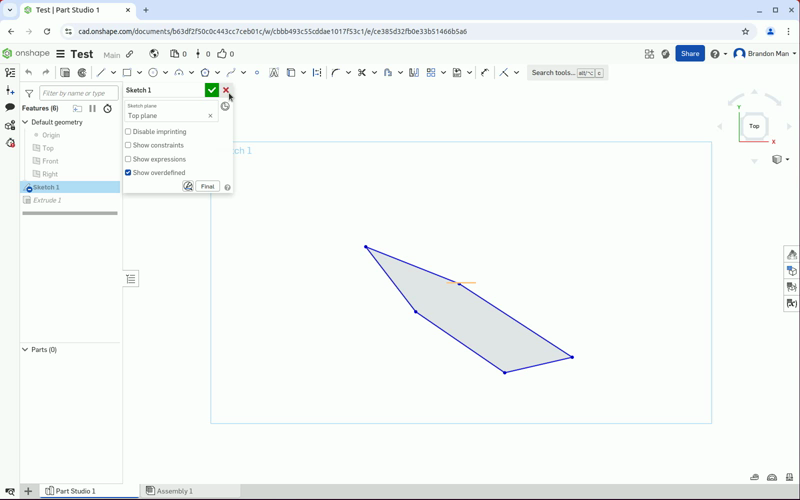
click(229, 92)
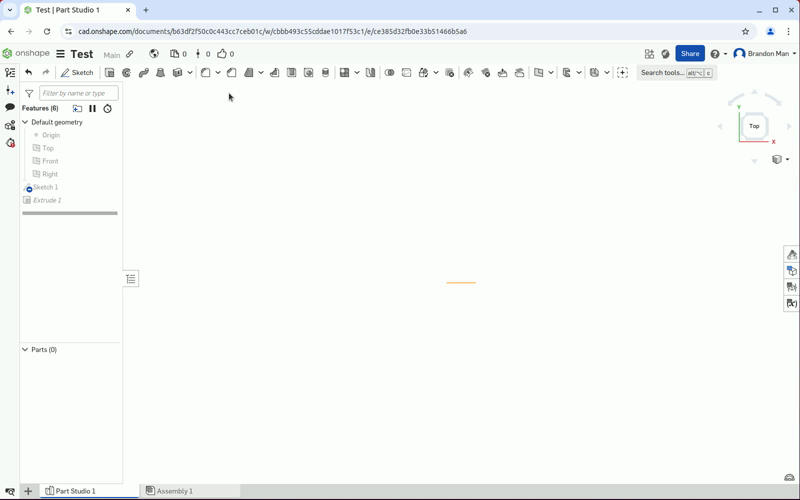
mouse_move(73, 352)
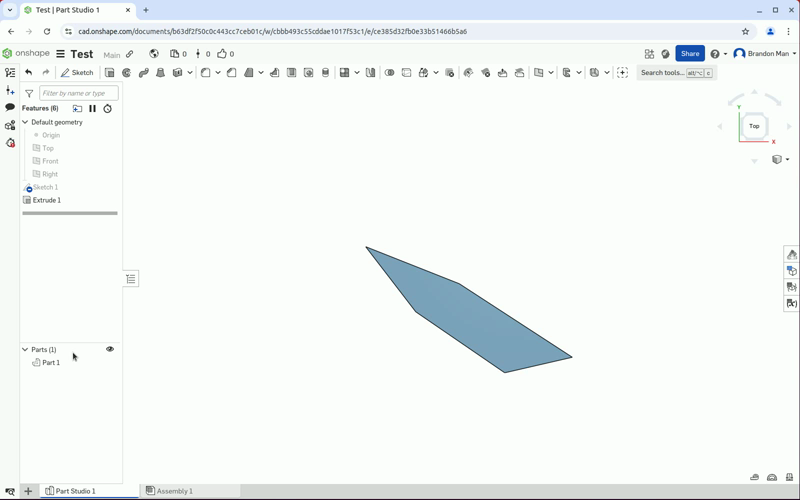
key(y)
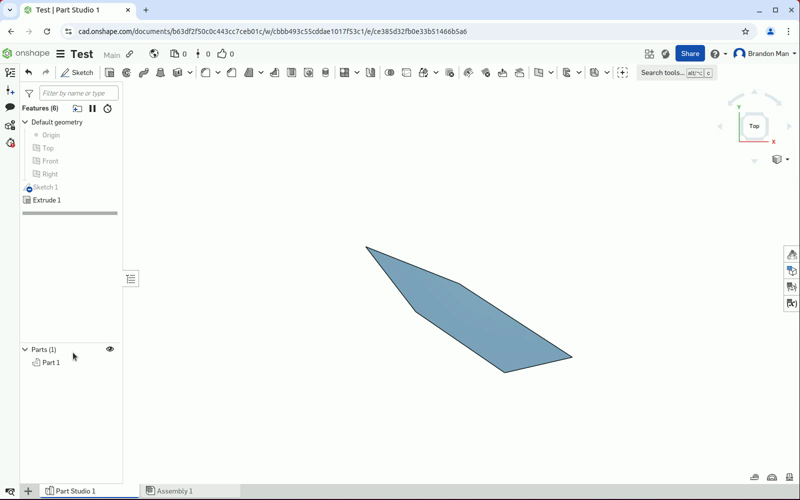
key(shift+p)
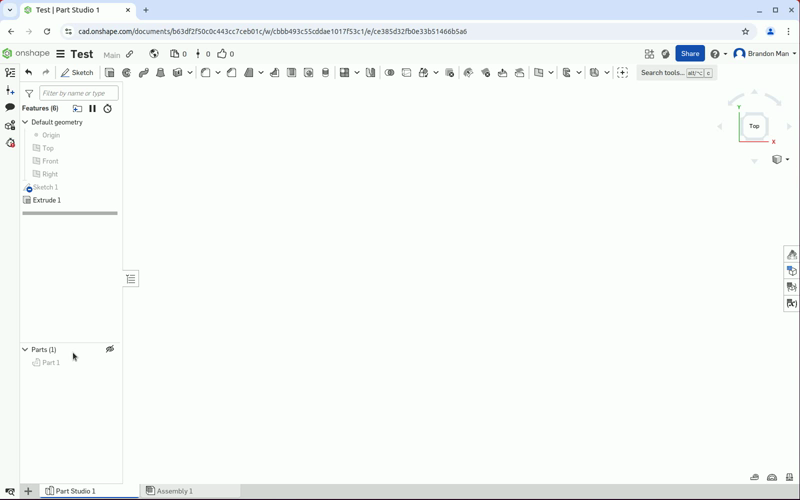
key(space)
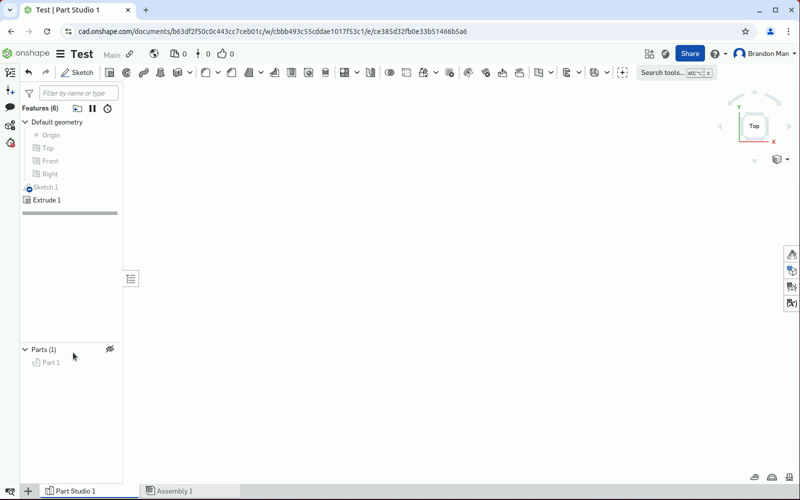
key_down(shift)
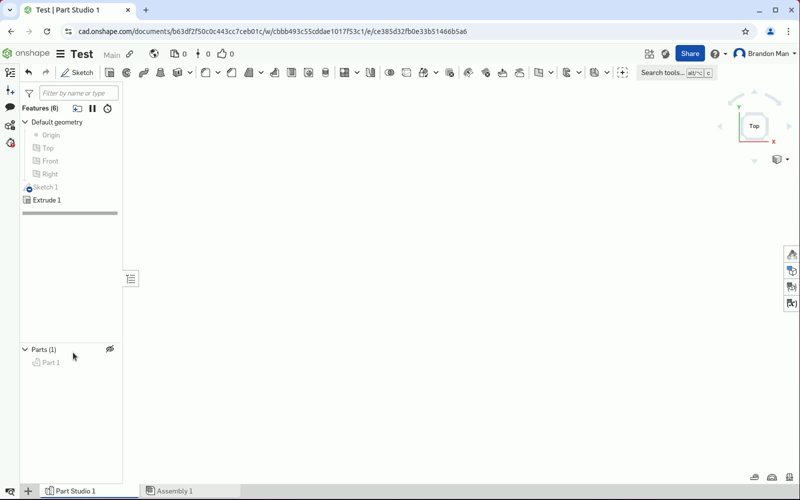
key(up)
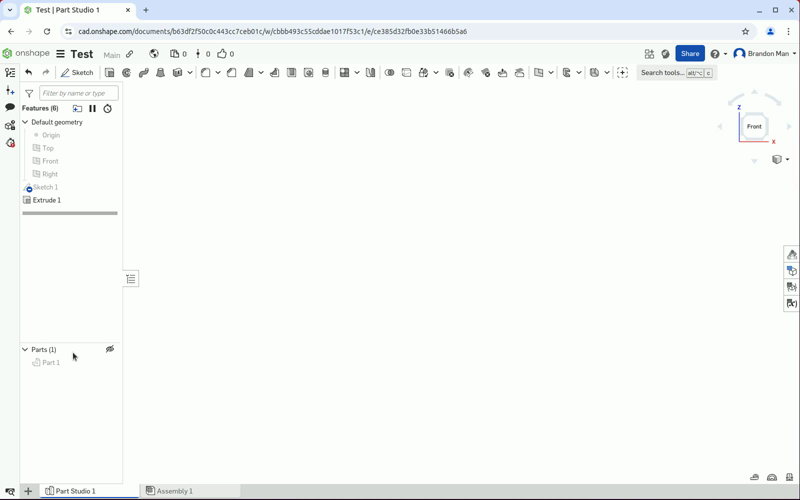
key_up(shift)
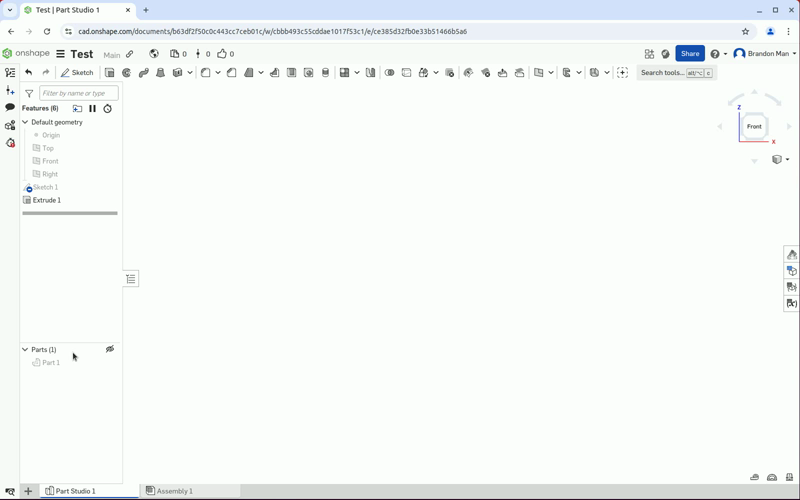
mouse_move(73, 352)
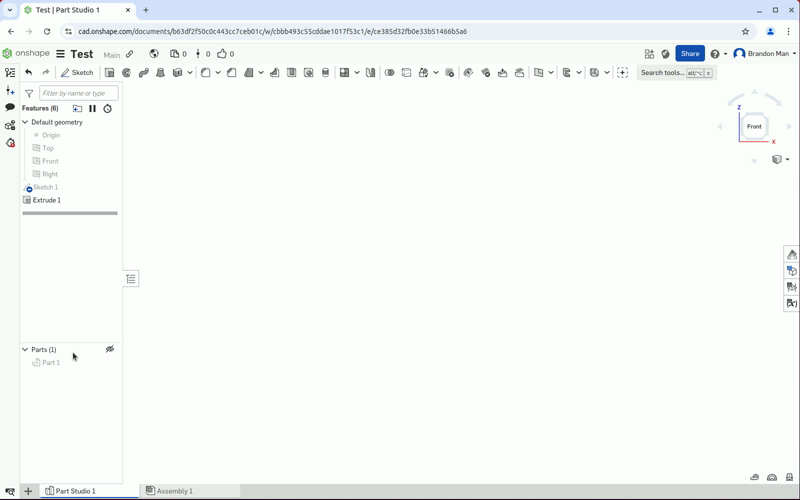
key(shift+y)
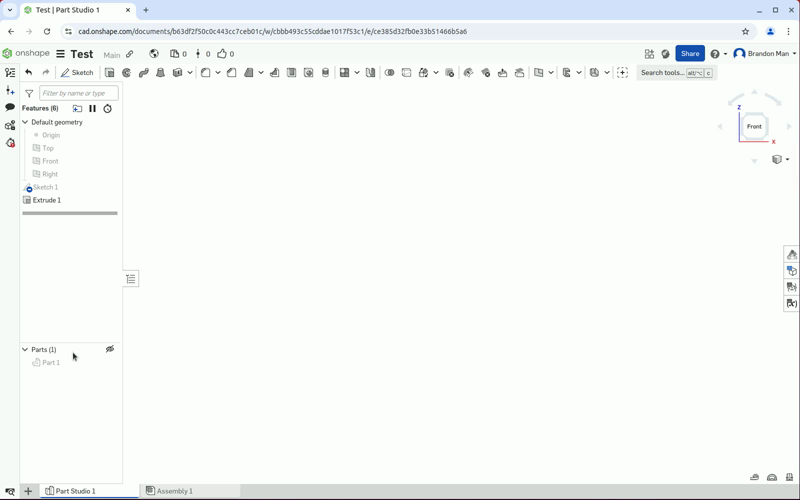
key(shift+s)
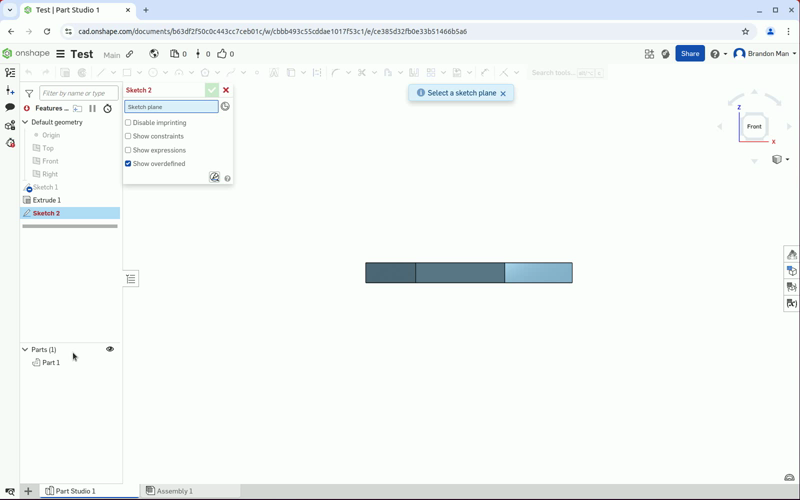
mouse_move(73, 163)
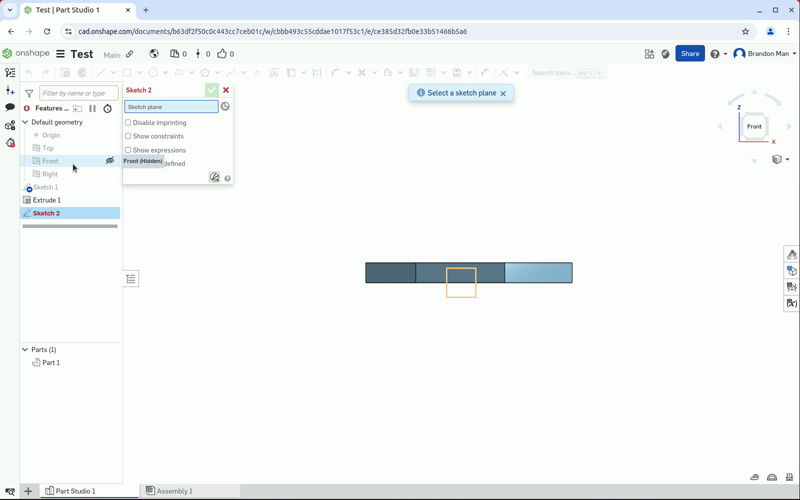
click(73, 163)
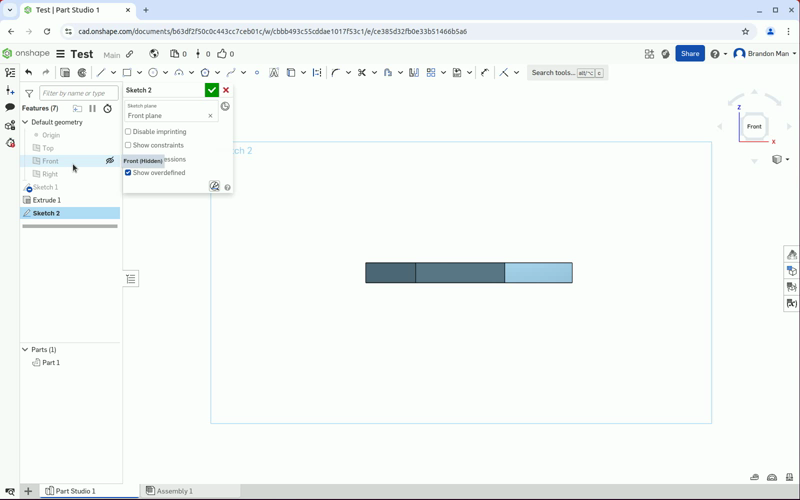
mouse_move(73, 352)
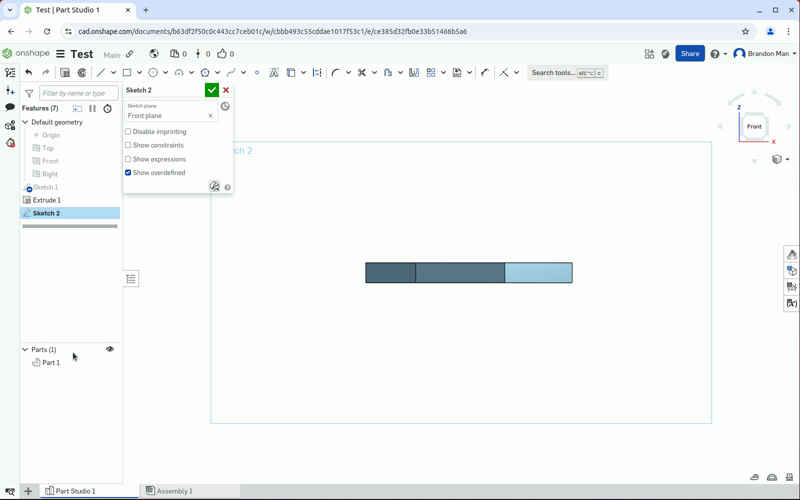
key(y)
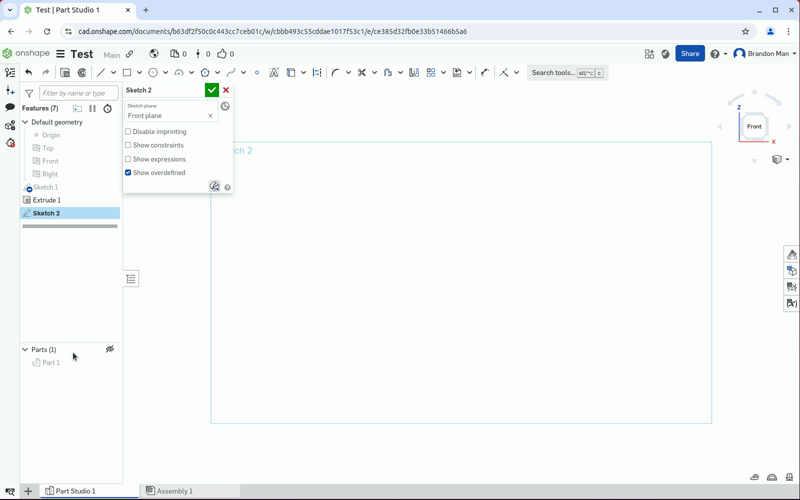
key(l)
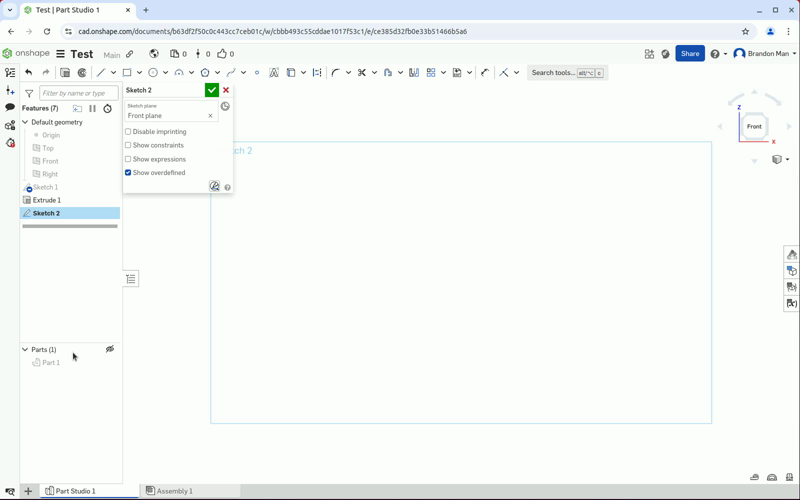
key_down(shift)
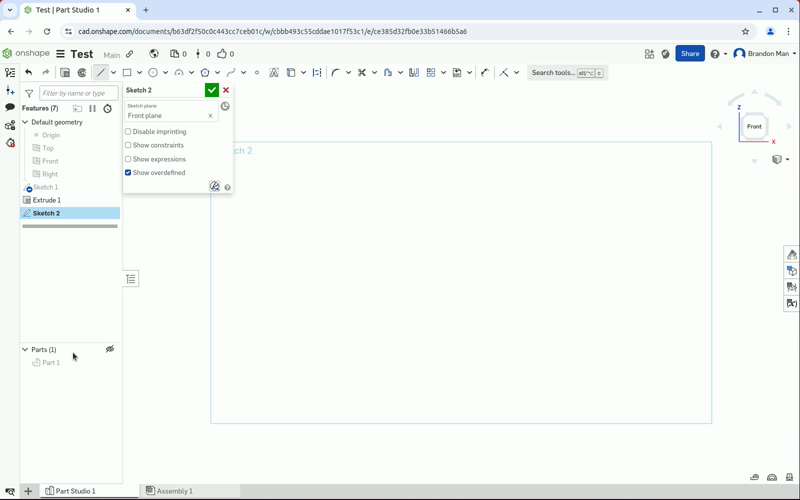
mouse_move(407, 309)
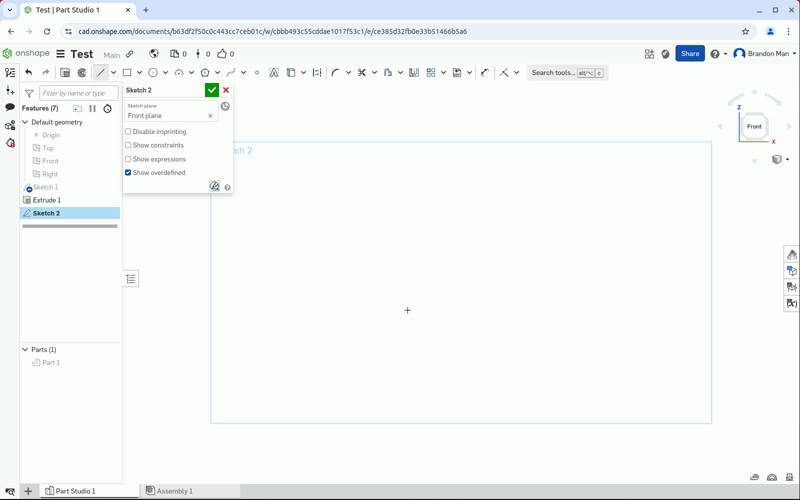
click(407, 309)
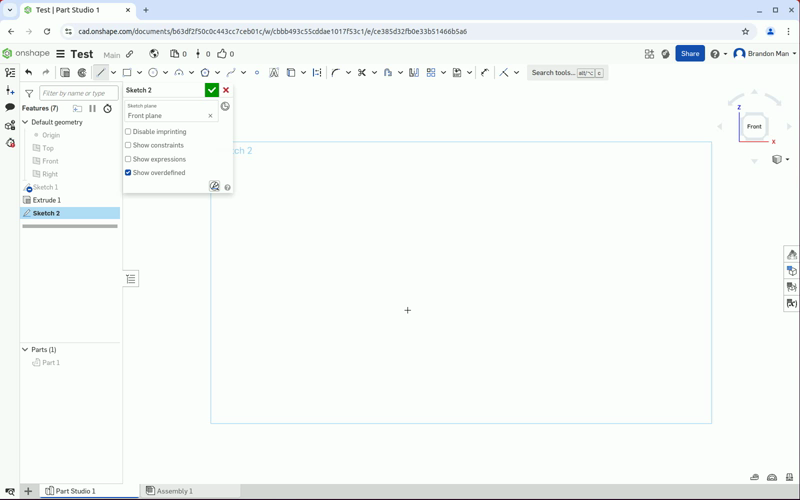
key_up(shift)
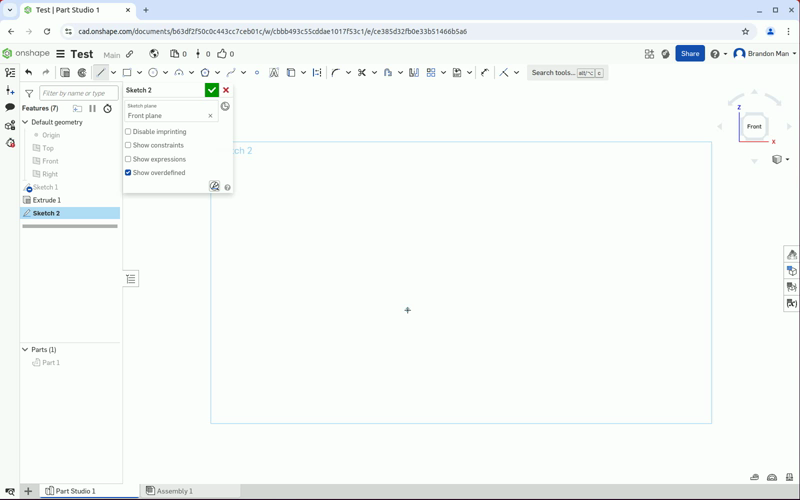
key_down(shift)
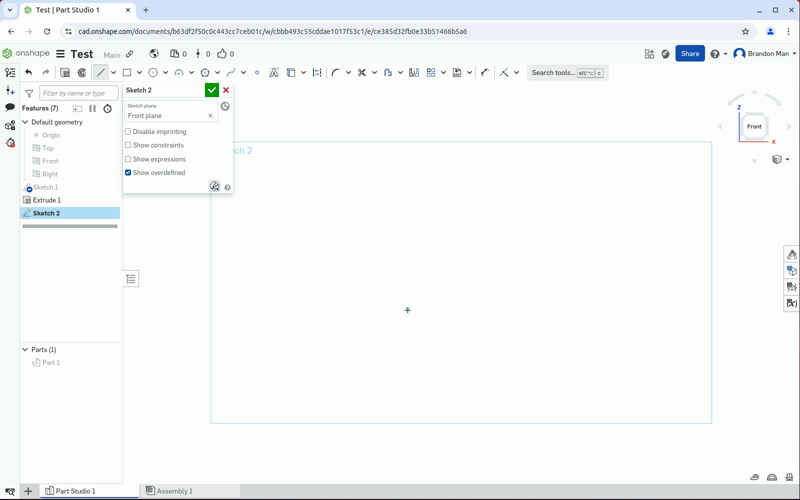
mouse_move(437, 309)
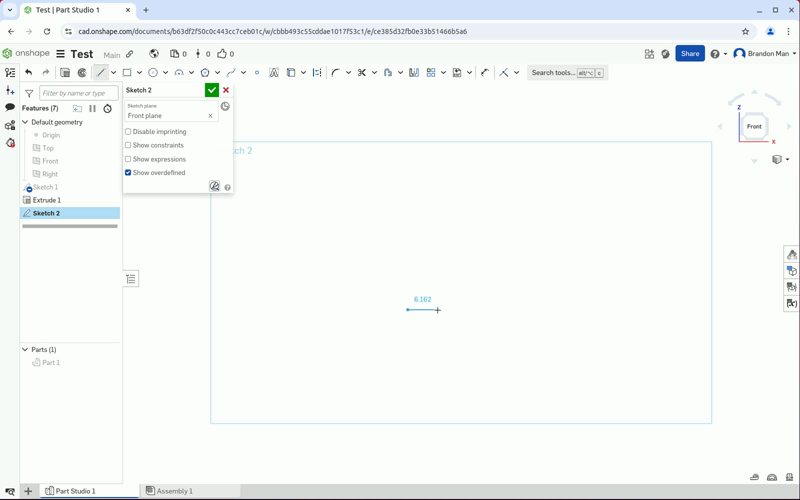
mouse_move(411, 355)
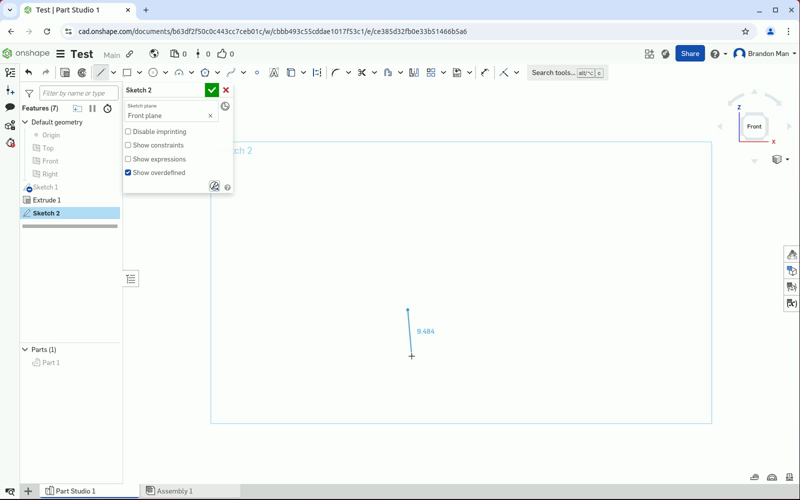
click(411, 355)
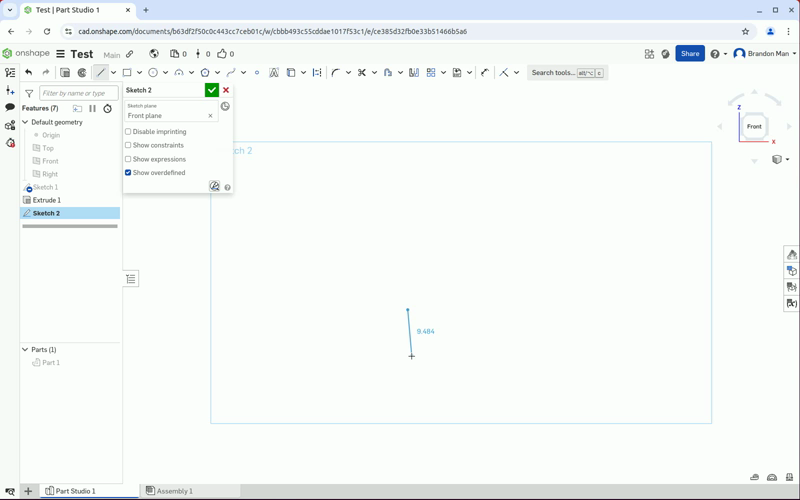
key_up(shift)
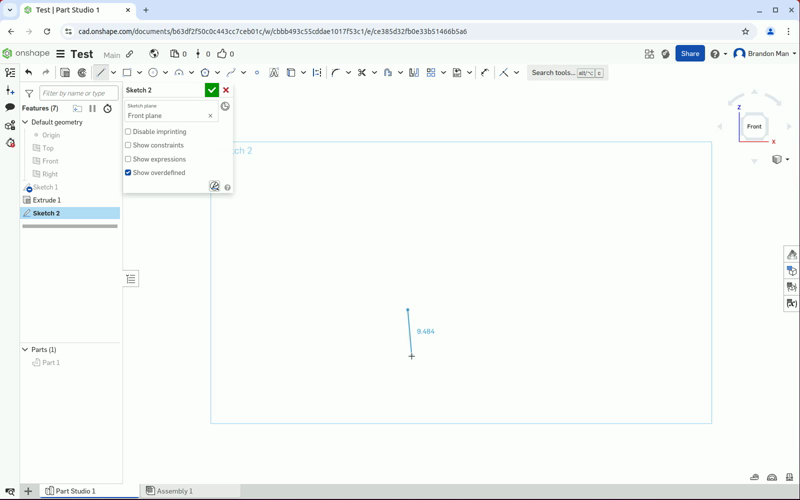
key_down(shift)
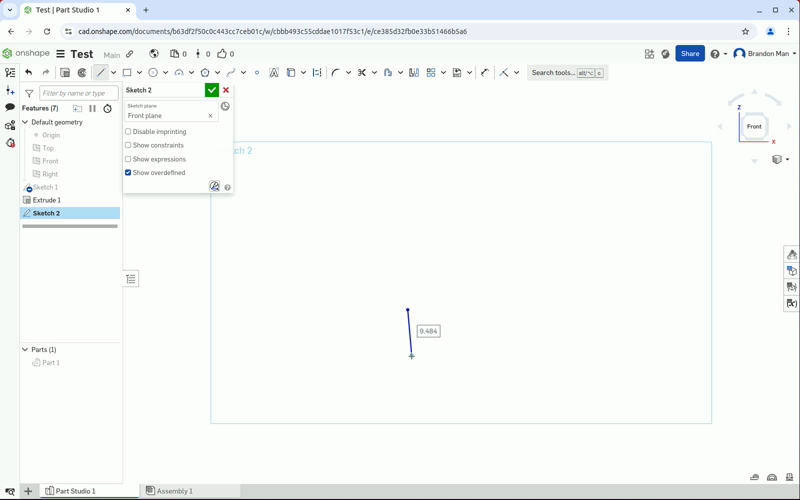
mouse_move(469, 378)
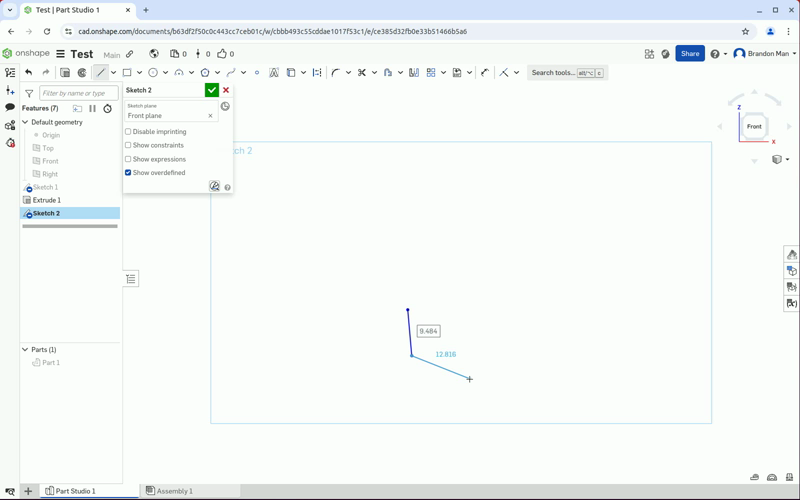
click(469, 378)
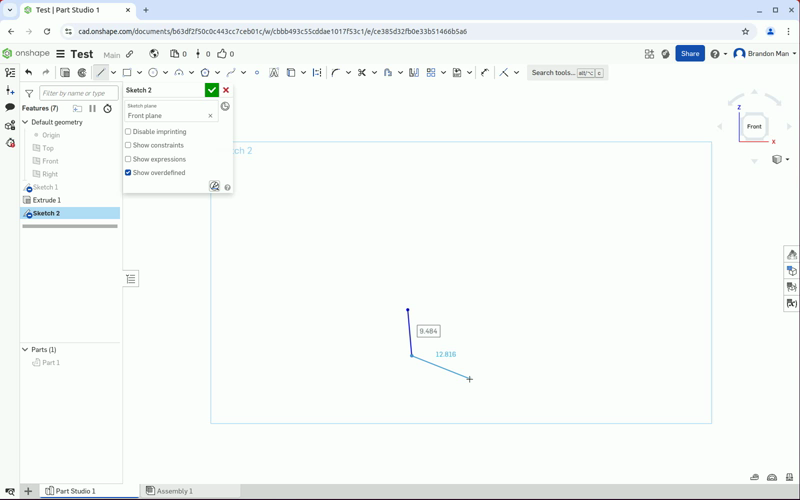
key_up(shift)
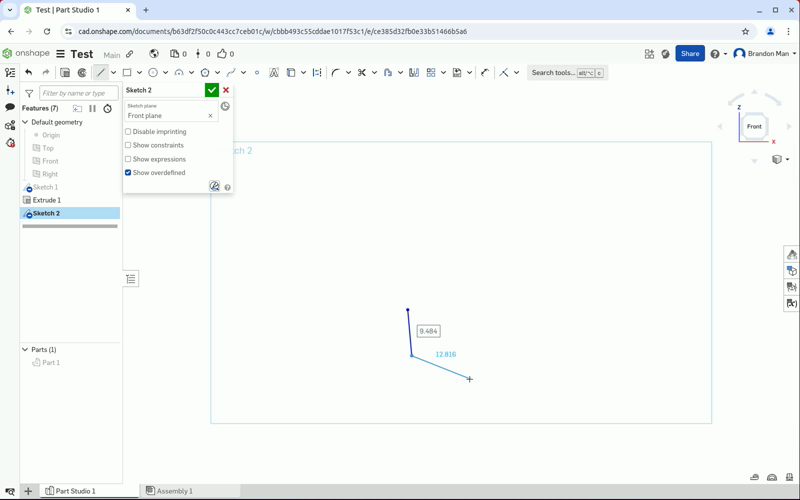
key_down(shift)
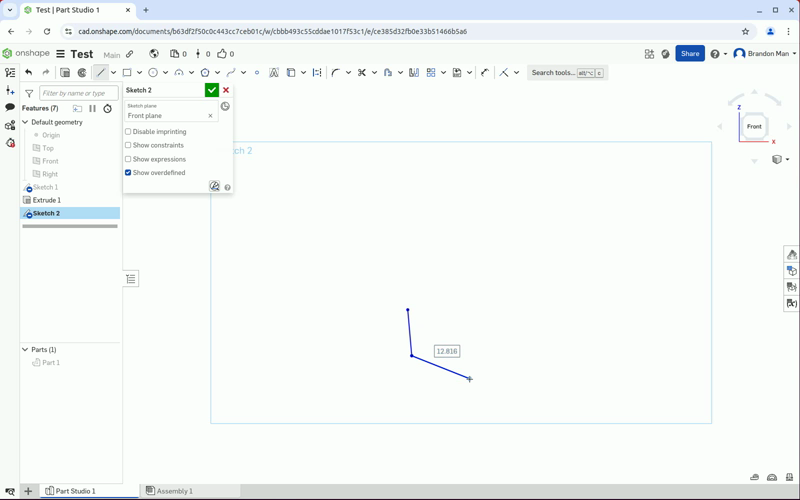
mouse_move(499, 378)
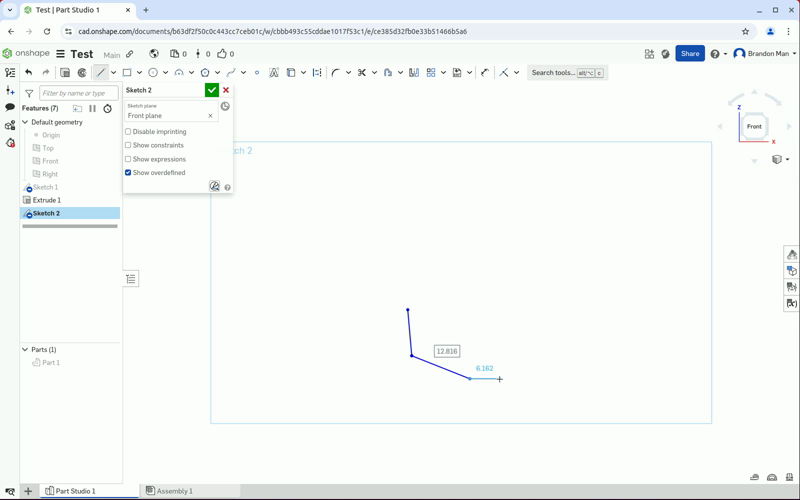
mouse_move(483, 337)
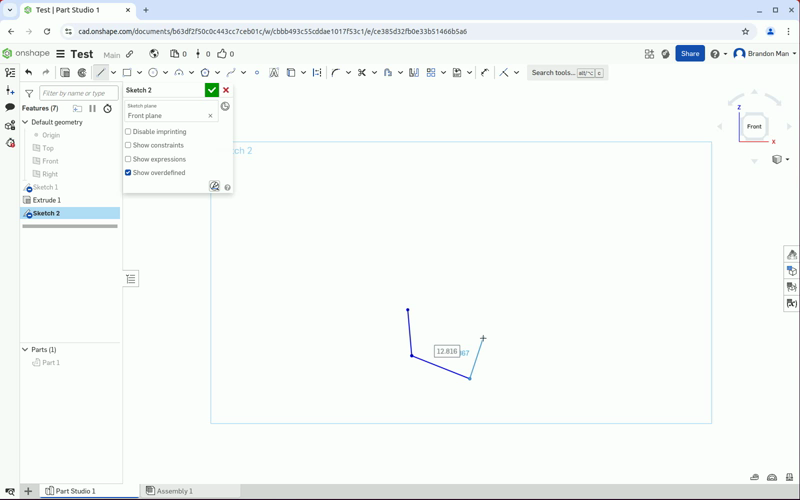
click(483, 337)
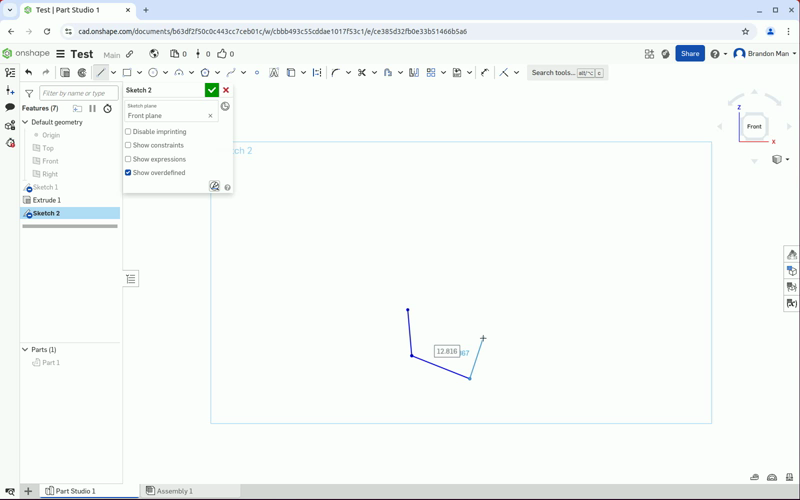
key_up(shift)
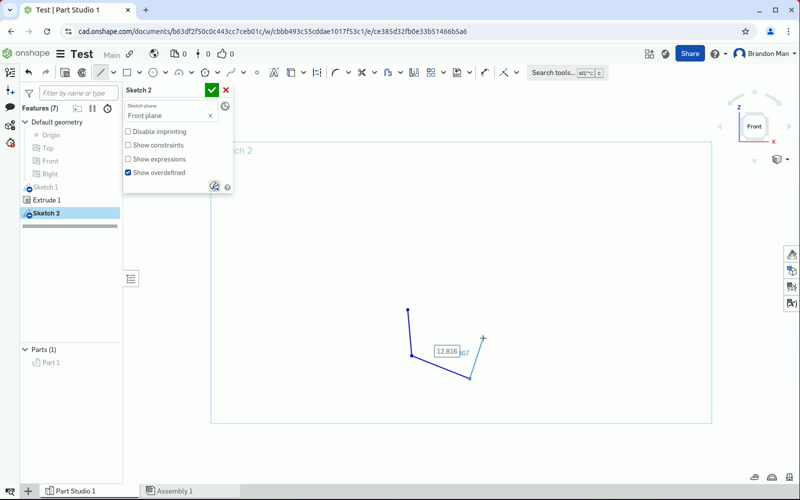
key_down(shift)
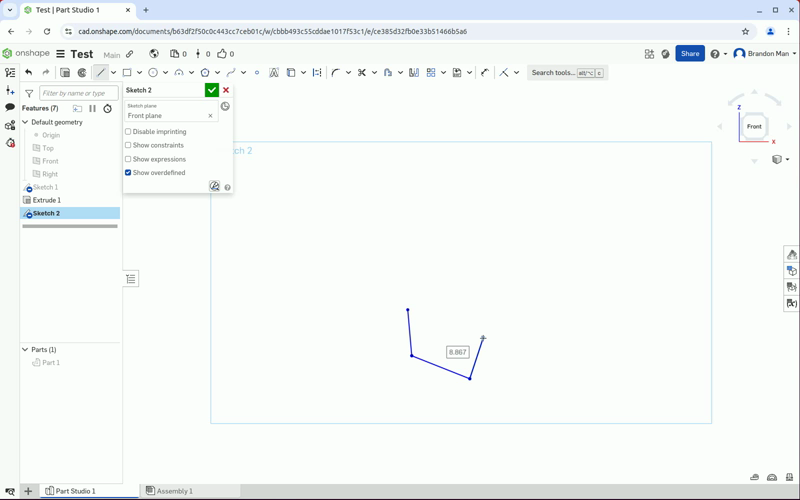
mouse_move(407, 309)
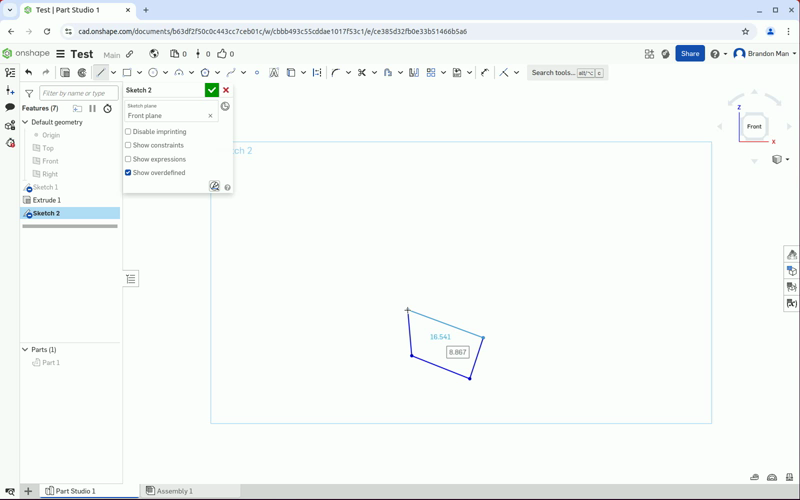
key_up(shift)
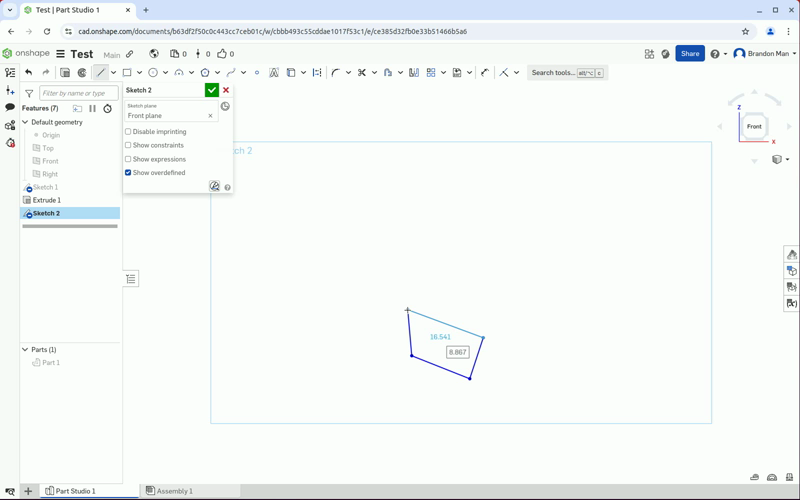
click(407, 309)
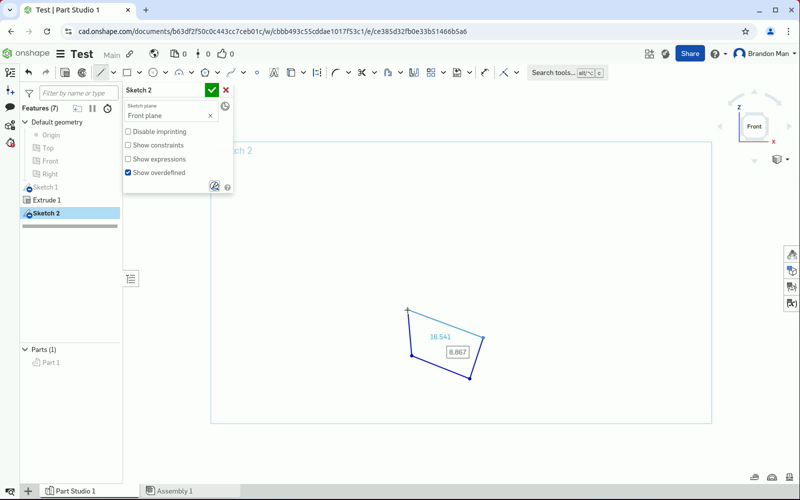
key(esc)
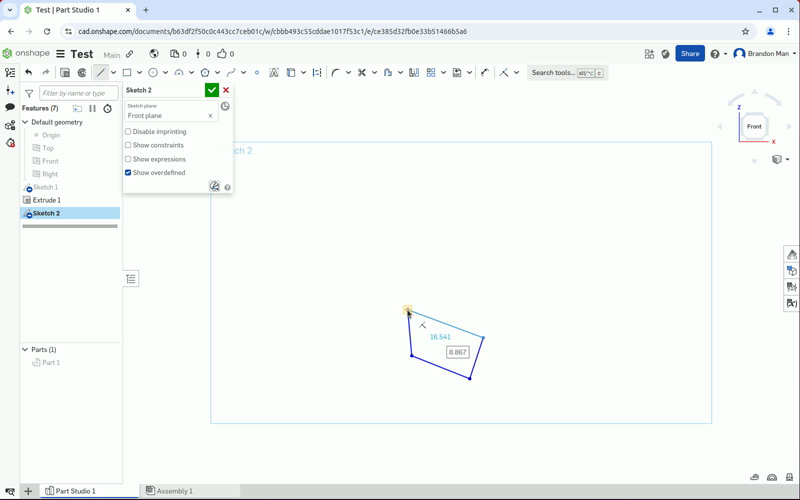
mouse_move(421, 349)
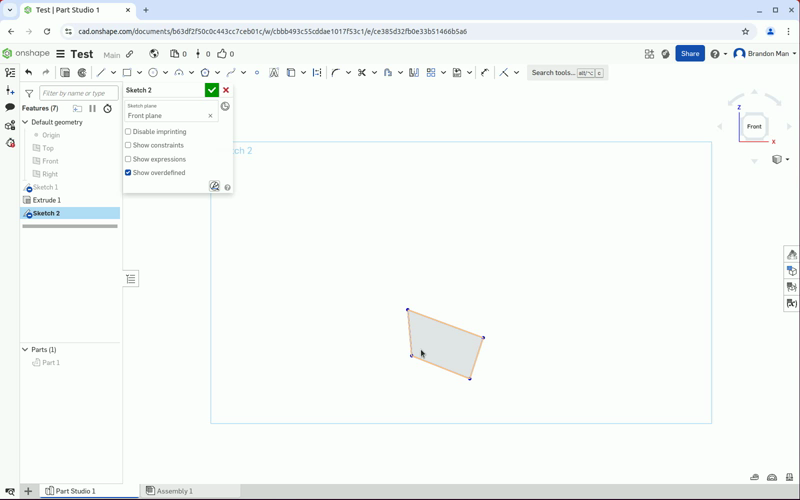
click(421, 349)
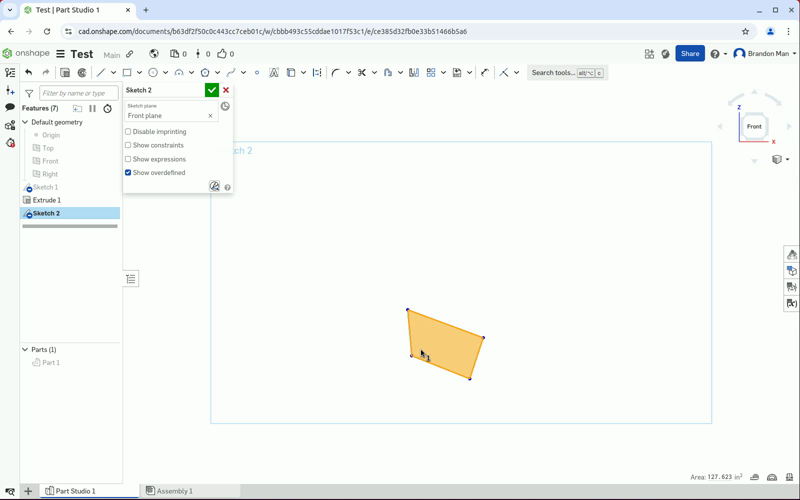
mouse_move(73, 352)
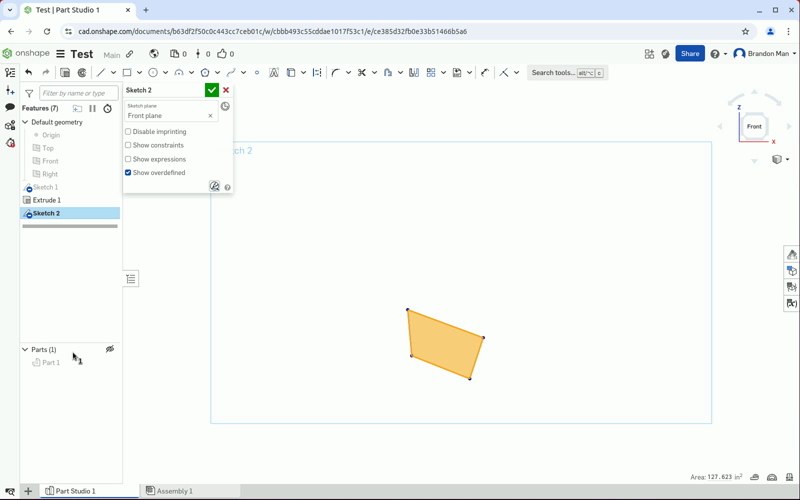
key(shift+y)
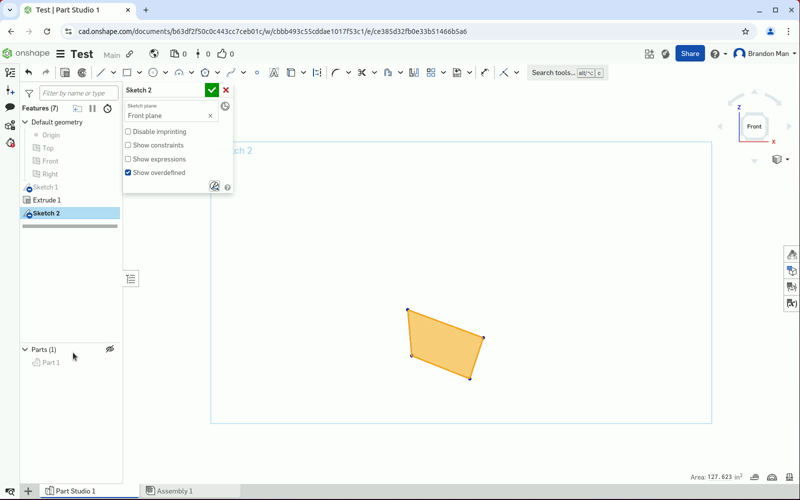
key(shift+e)
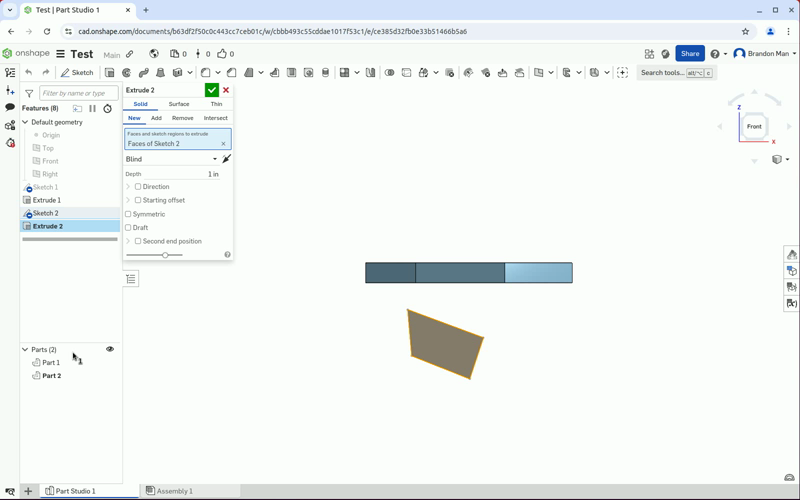
mouse_move(143, 106)
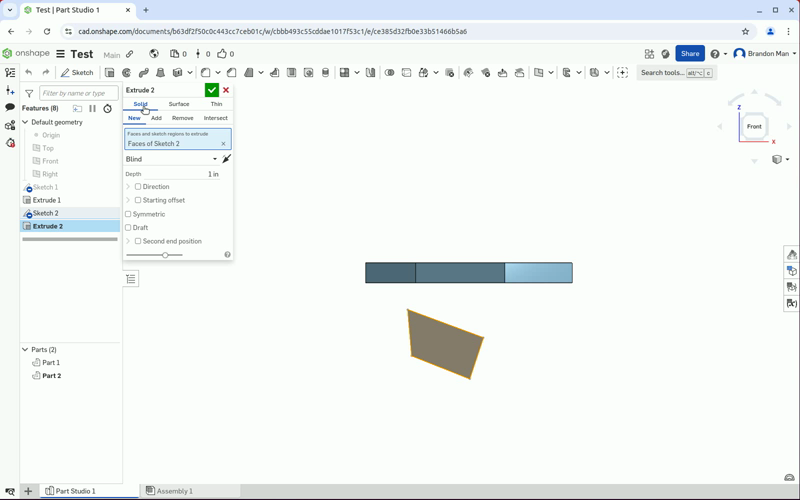
click(143, 106)
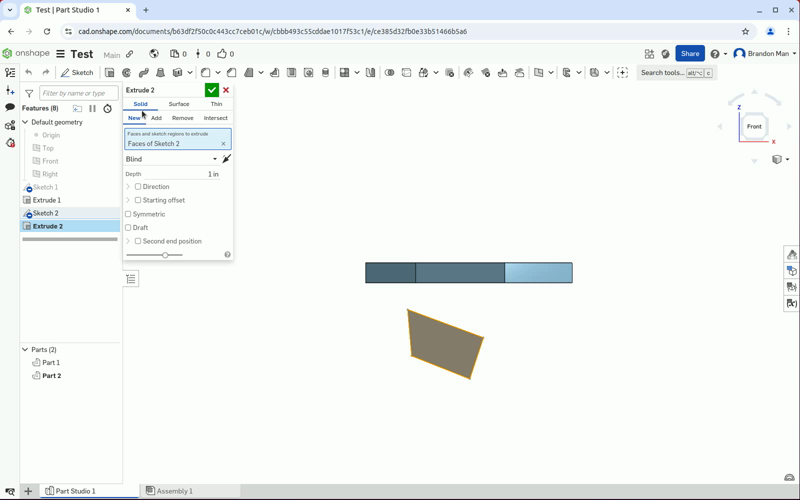
mouse_move(137, 120)
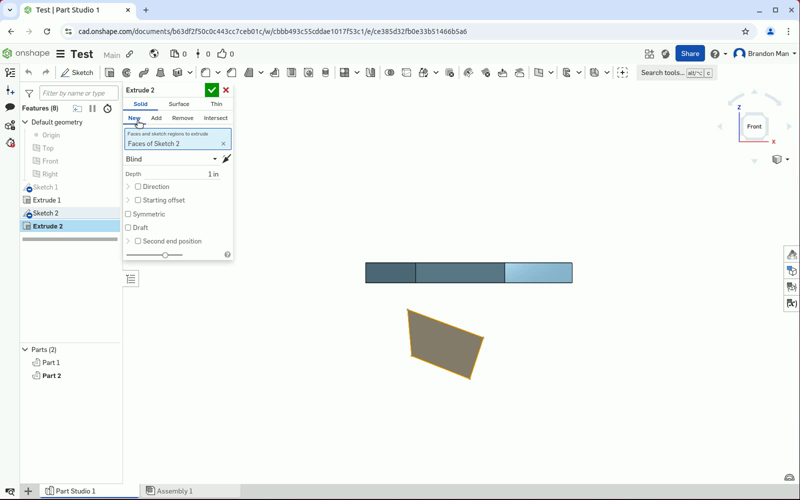
click(137, 120)
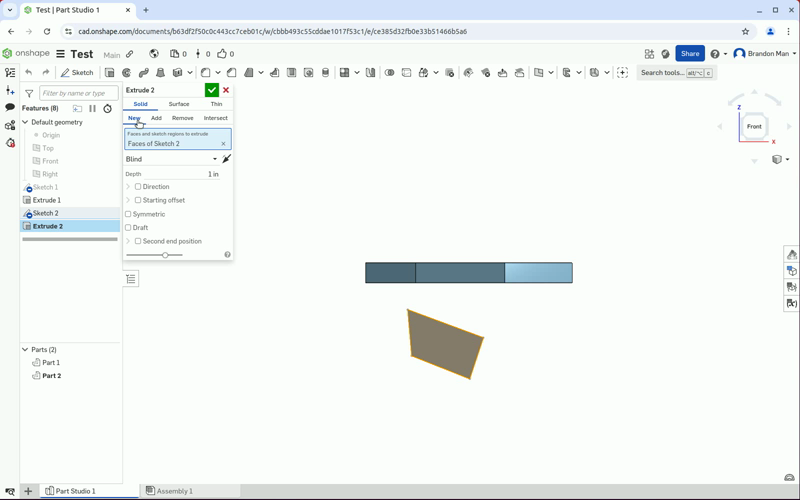
key(tab, 4)
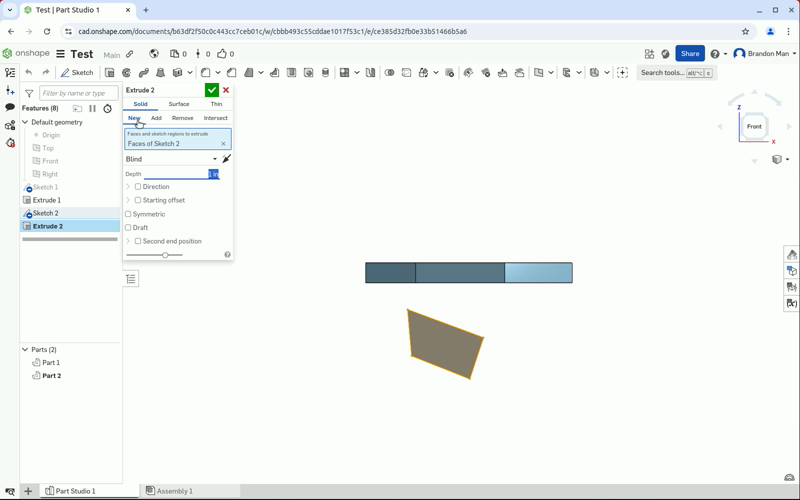
text(4.092)
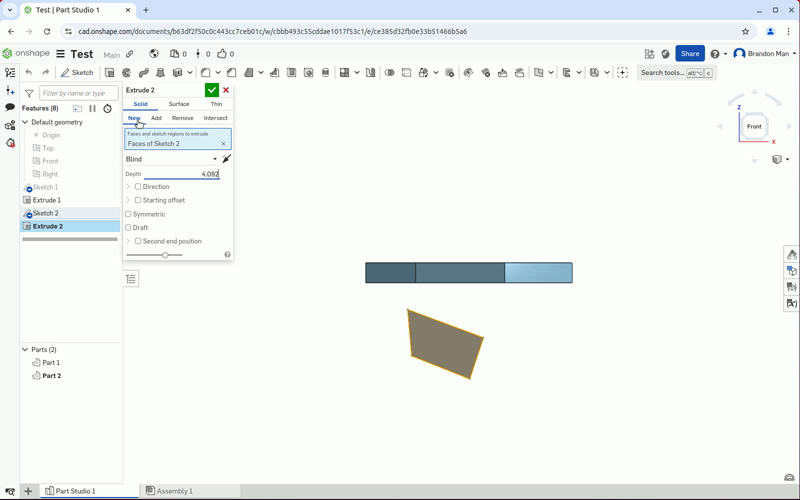
key(enter)
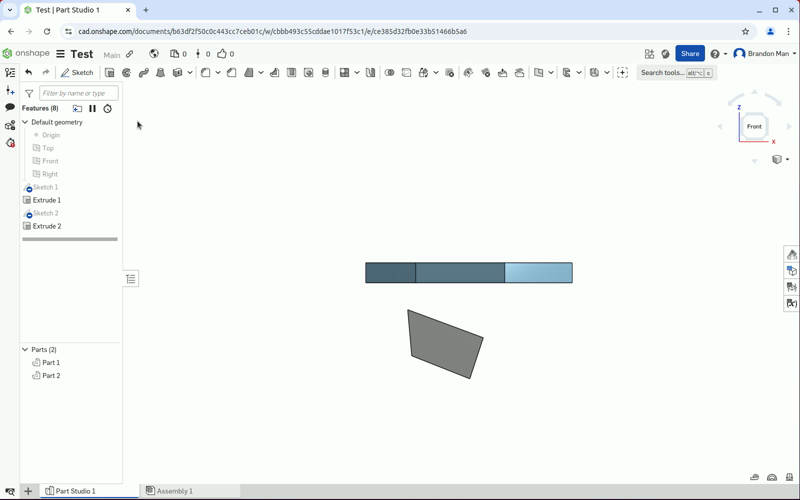
key(shift+h)
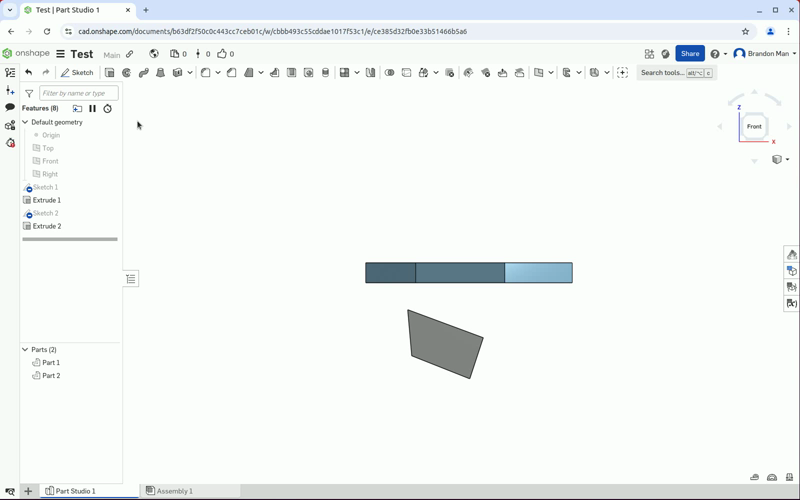
key(shift+h)
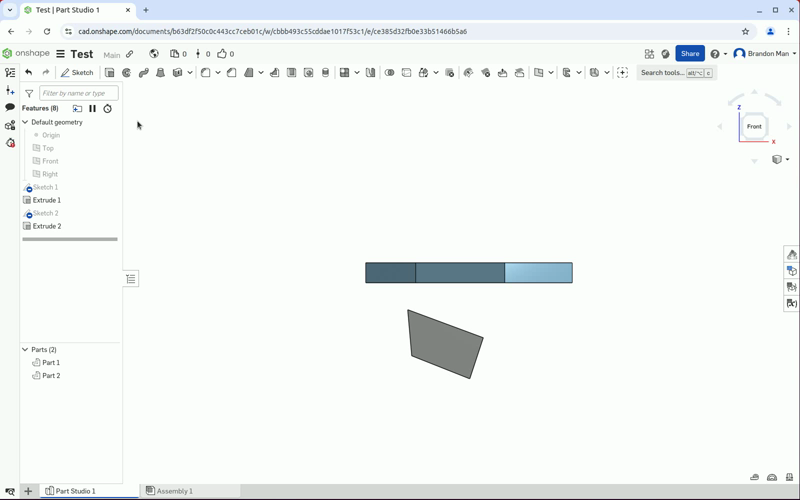
mouse_move(73, 189)
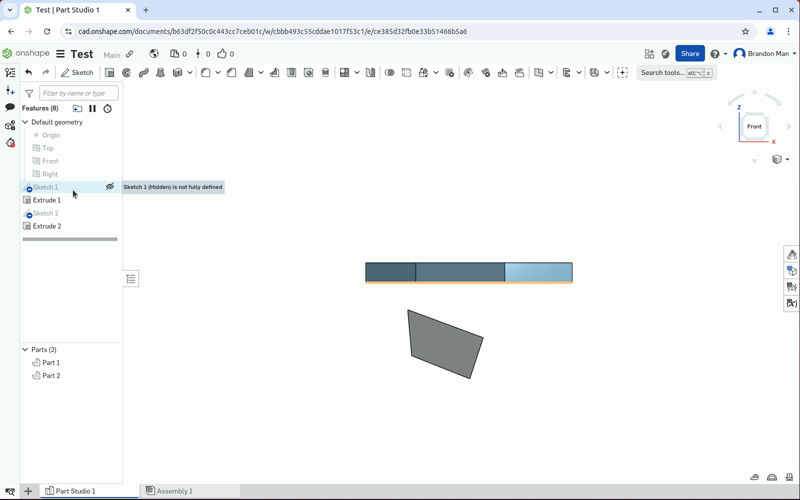
click(73, 189)
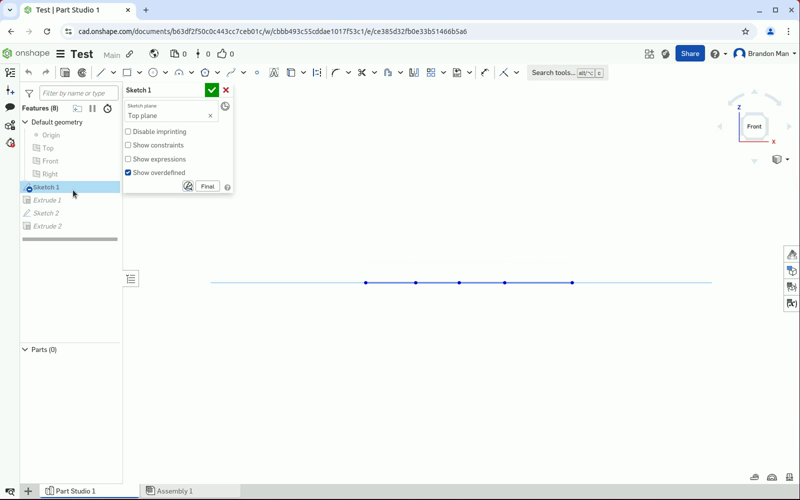
mouse_move(229, 92)
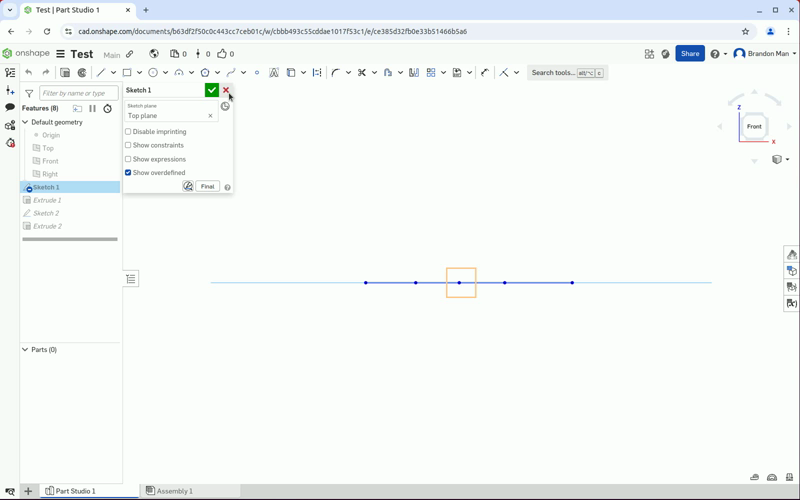
click(229, 92)
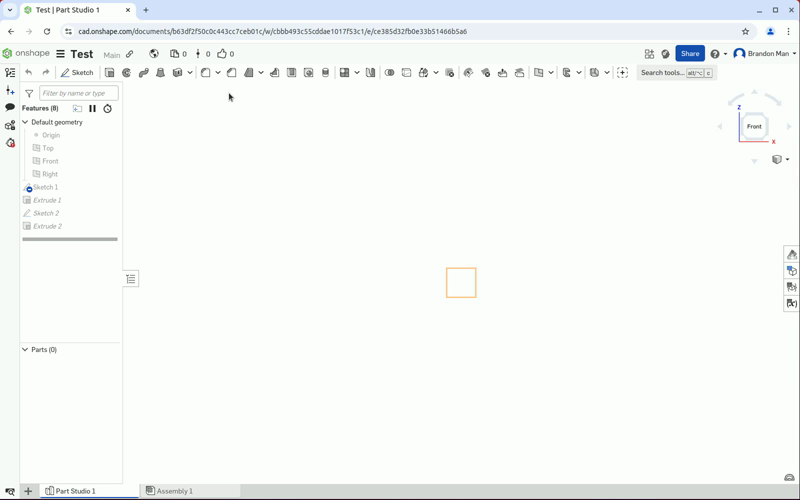
mouse_move(73, 352)
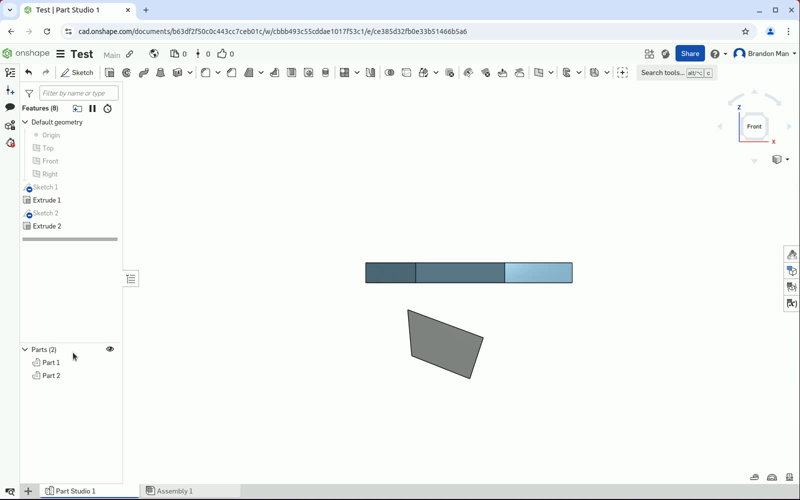
key(y)
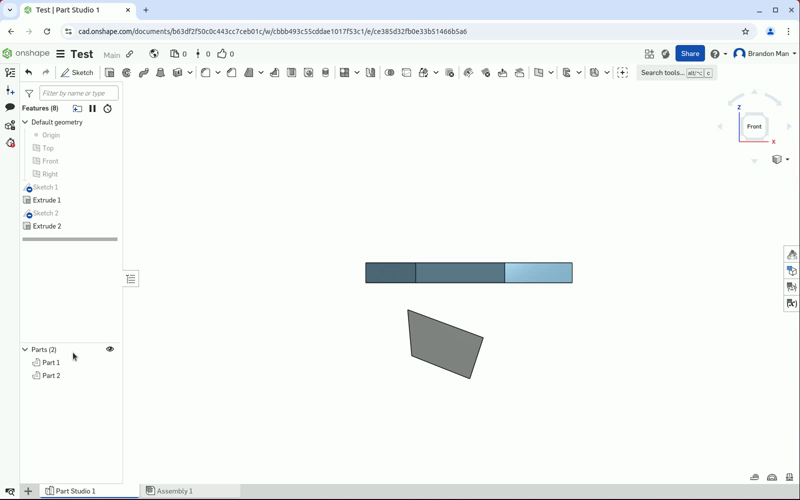
key(shift+p)
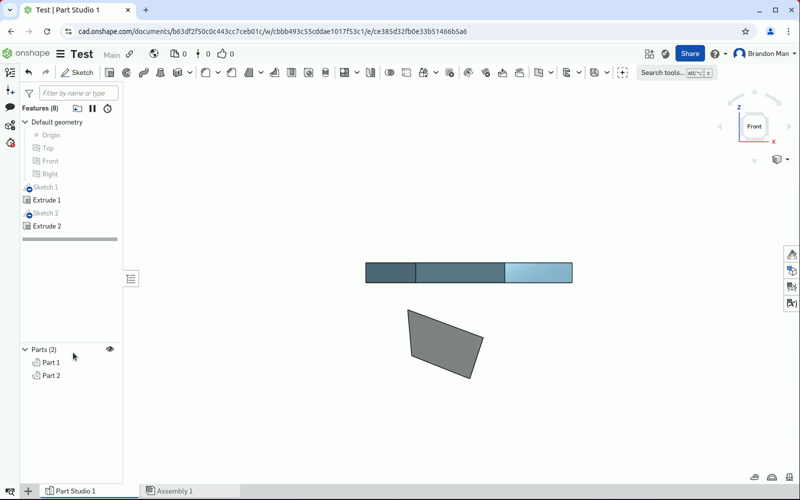
key(space)
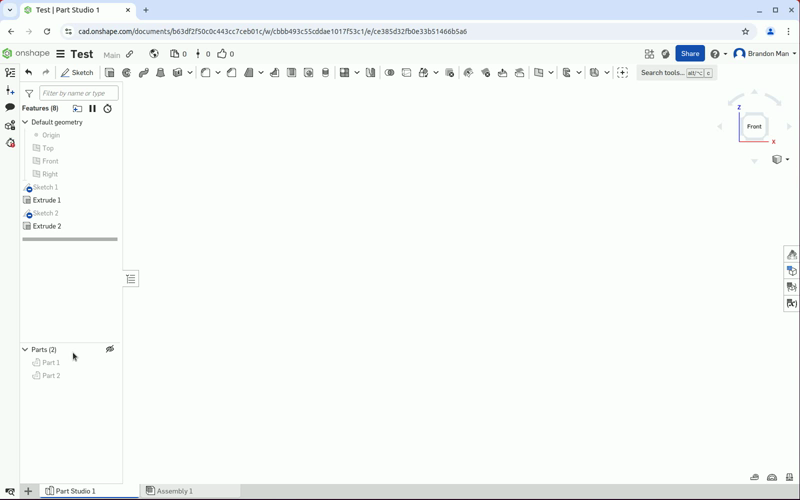
key_down(shift)
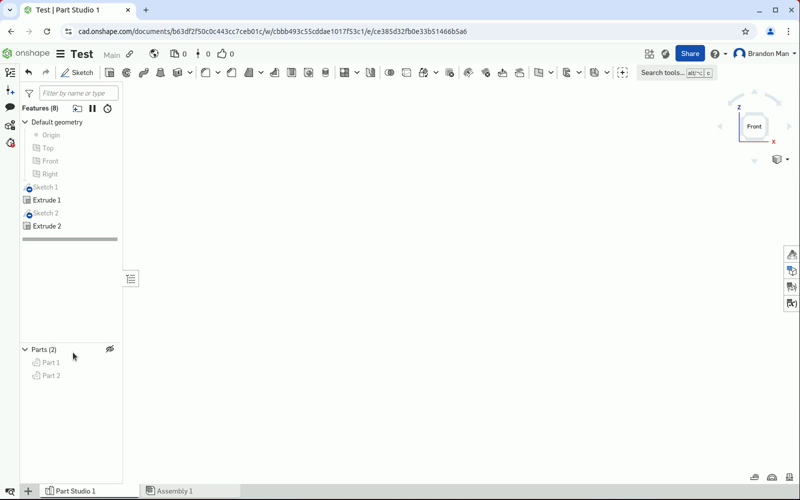
key(down)
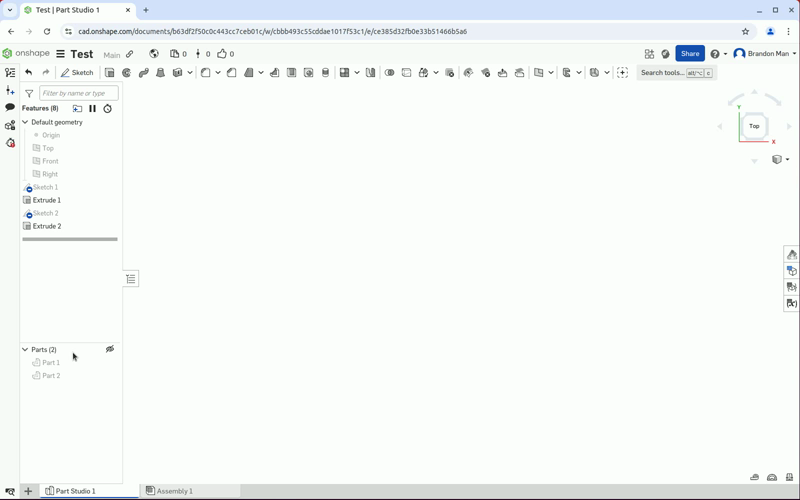
key_up(shift)
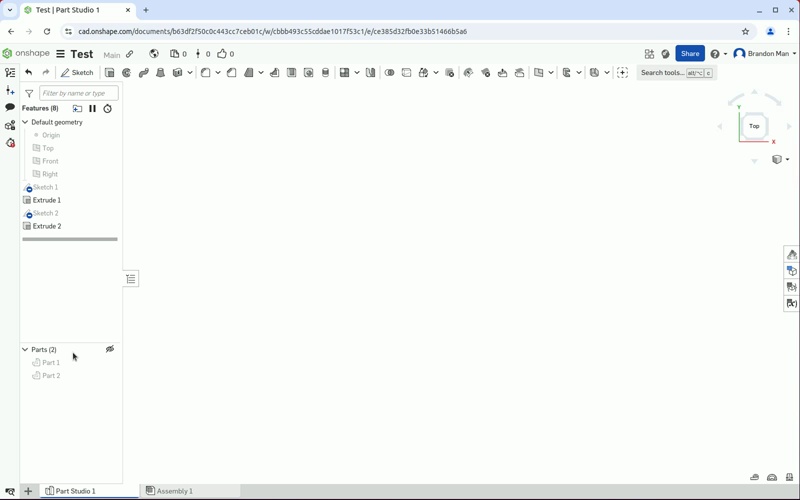
mouse_move(73, 352)
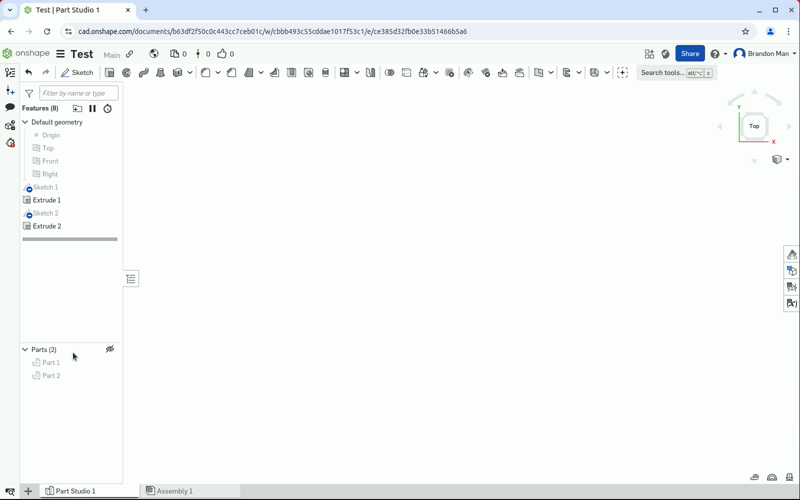
key(shift+y)
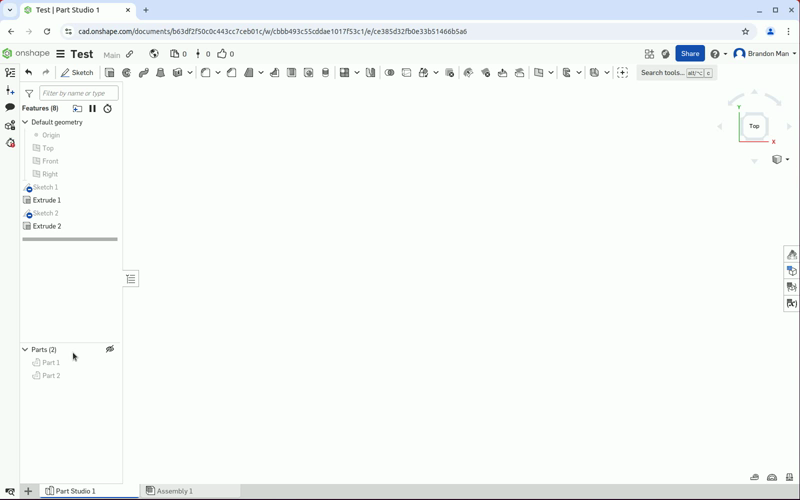
key(shift+s)
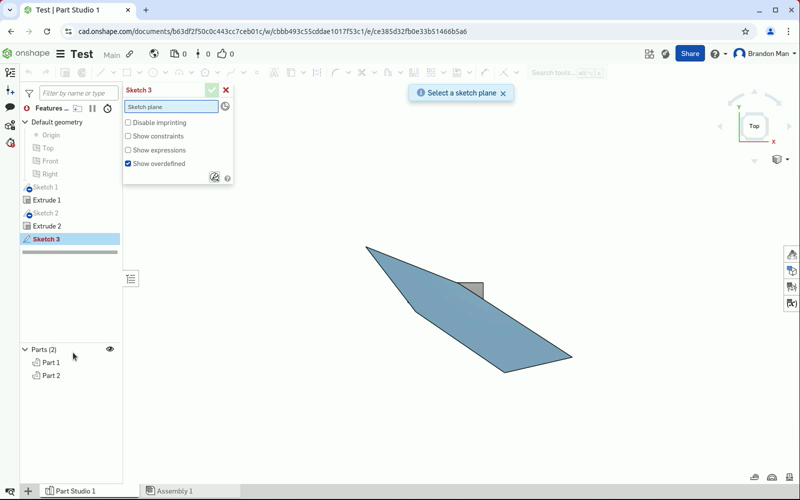
mouse_move(73, 150)
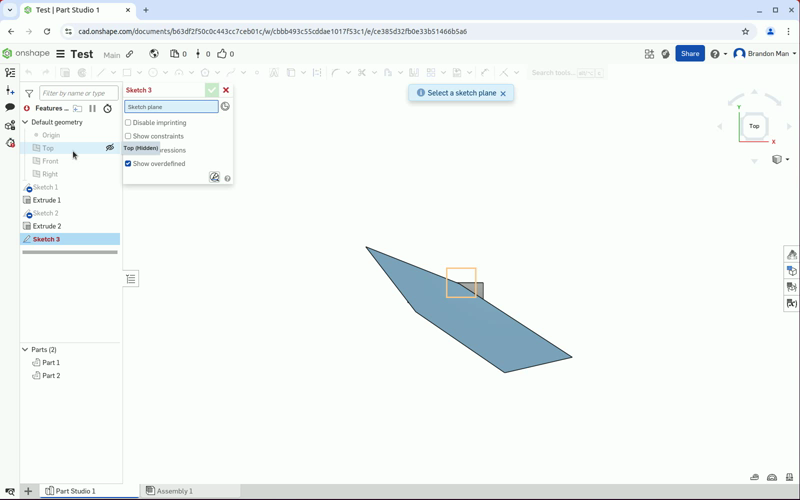
click(73, 150)
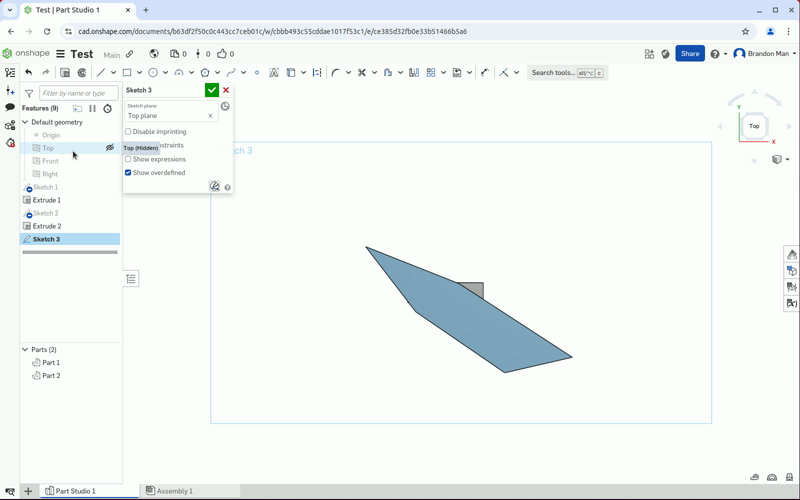
mouse_move(73, 352)
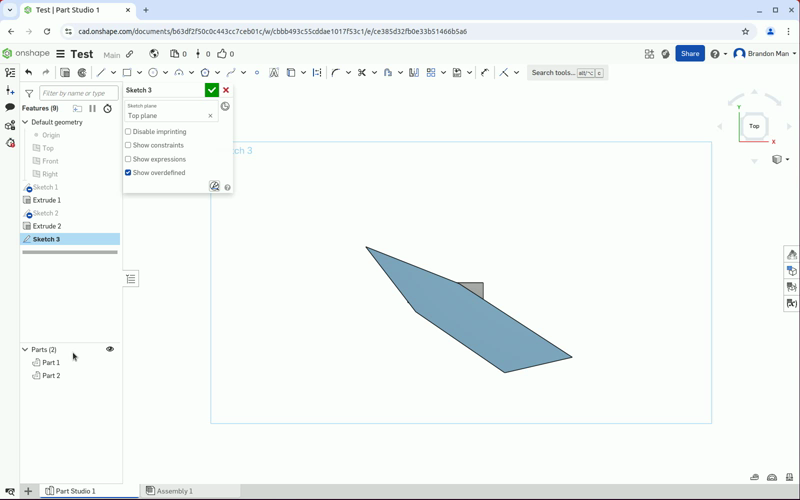
key(y)
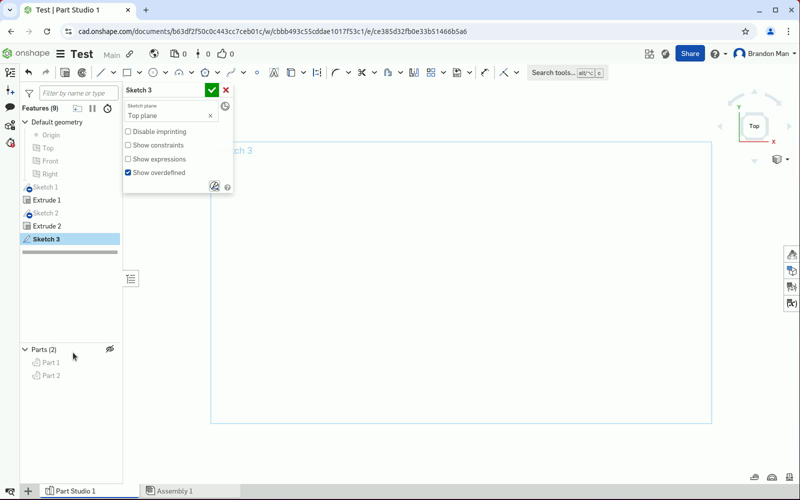
key(l)
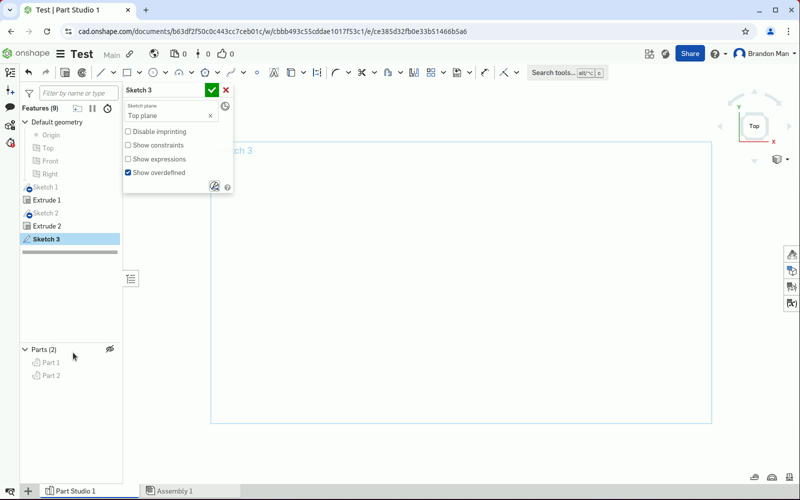
key_down(shift)
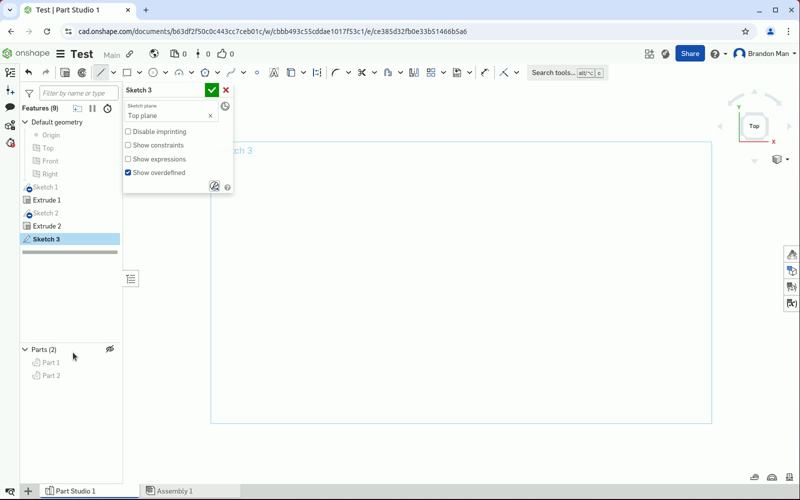
mouse_move(401, 223)
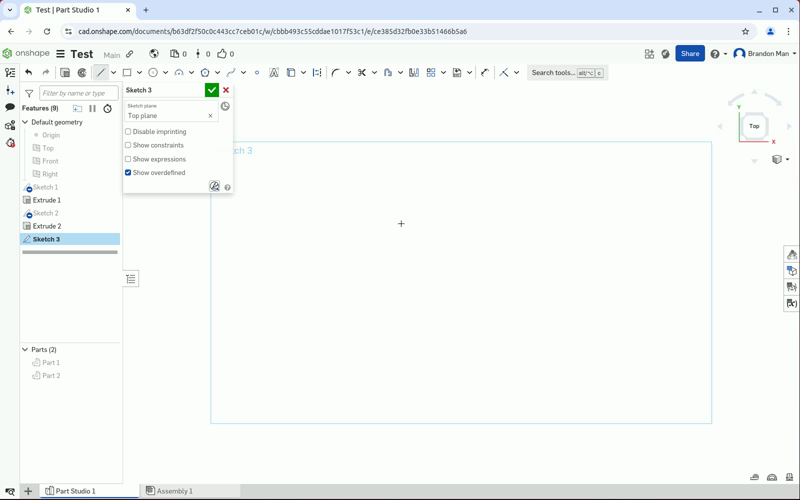
click(401, 223)
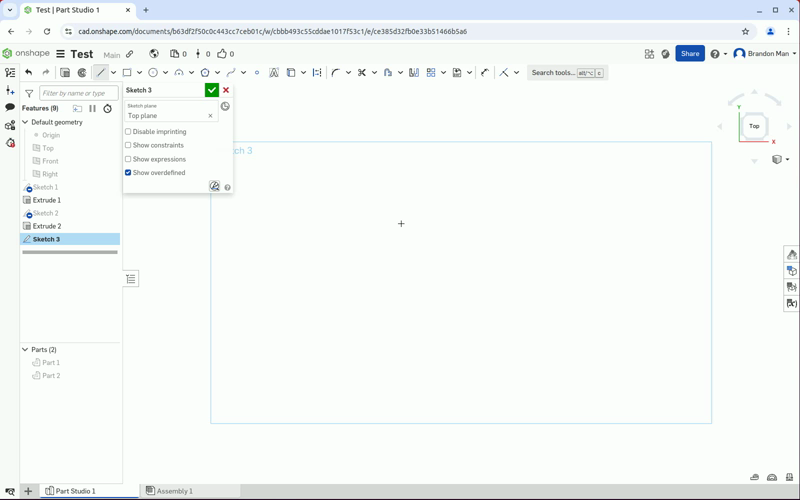
key_up(shift)
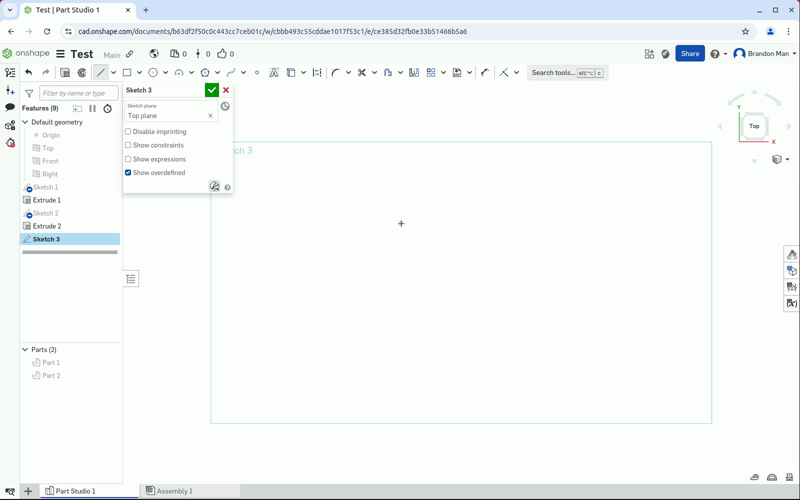
key_down(shift)
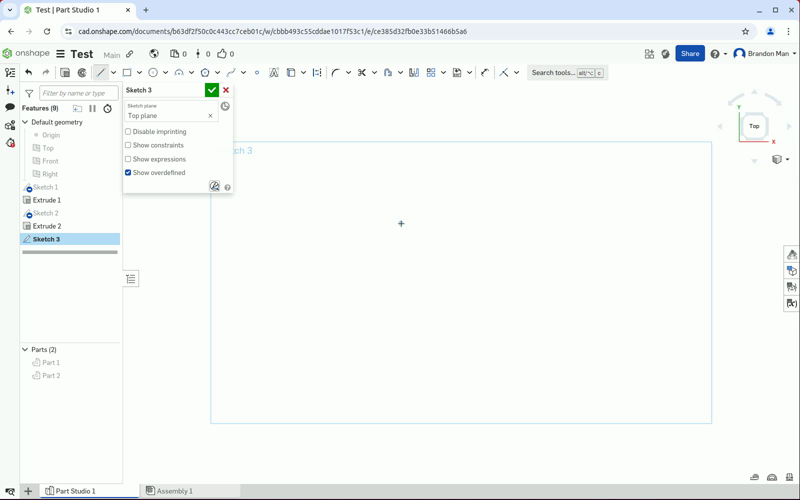
mouse_move(501, 312)
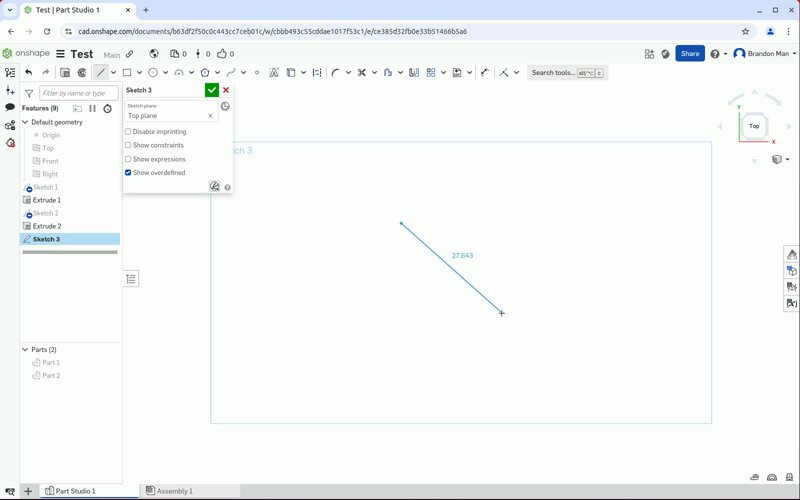
click(501, 312)
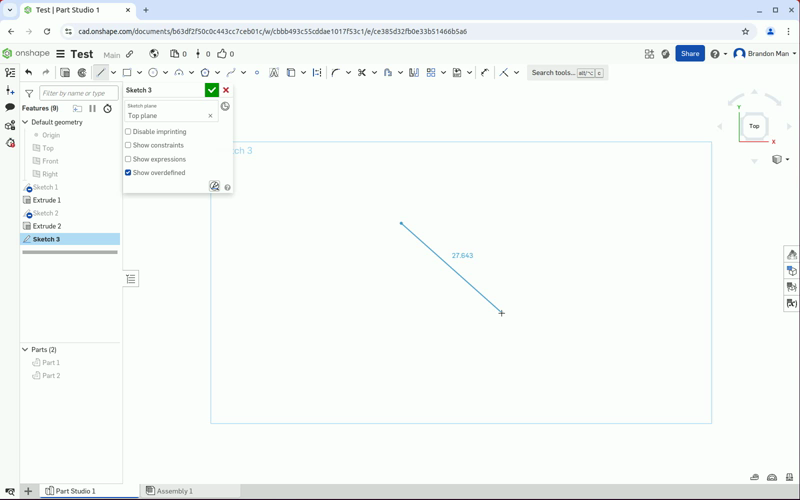
key_up(shift)
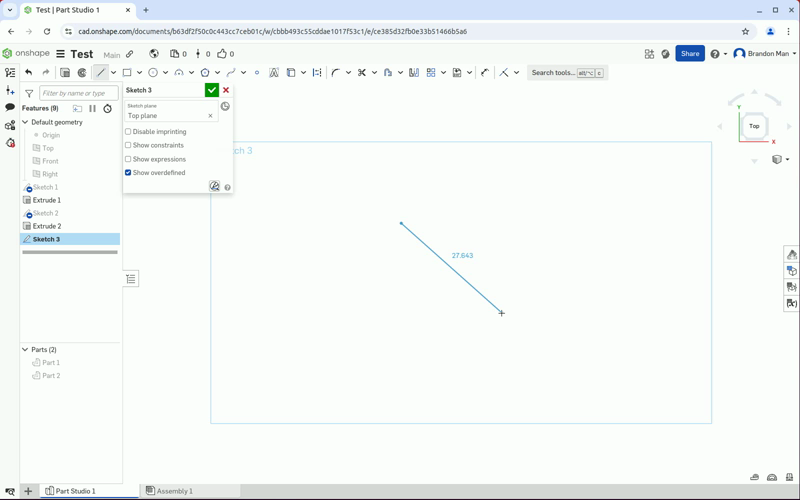
key_down(shift)
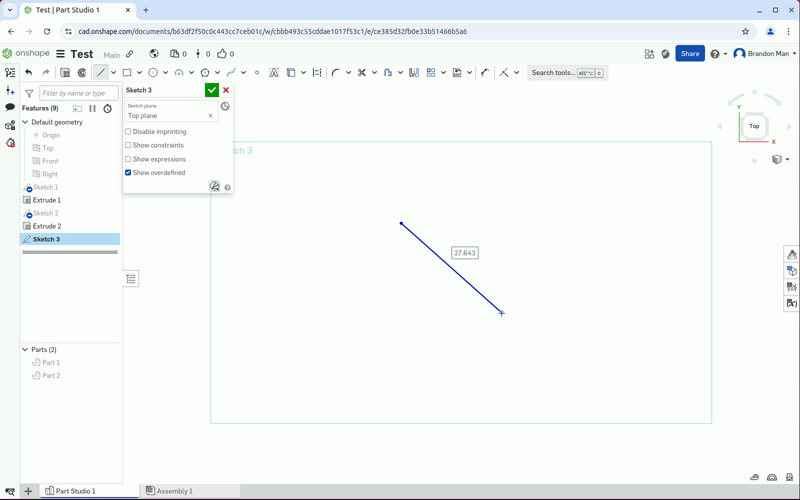
mouse_move(531, 312)
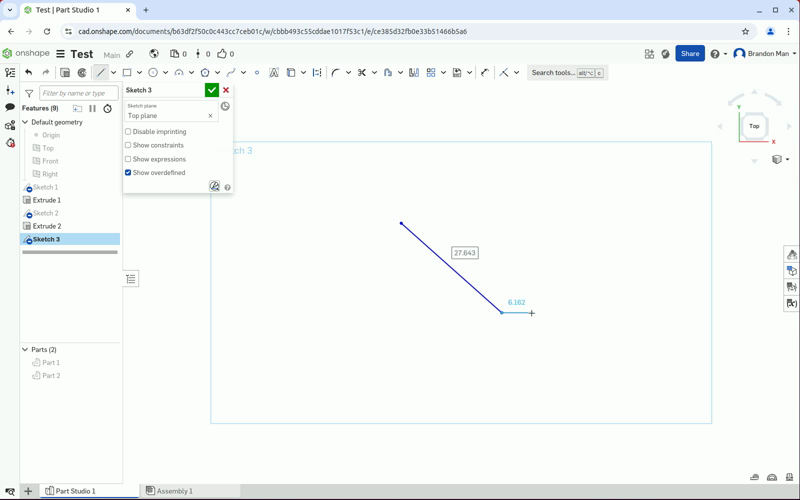
mouse_move(511, 306)
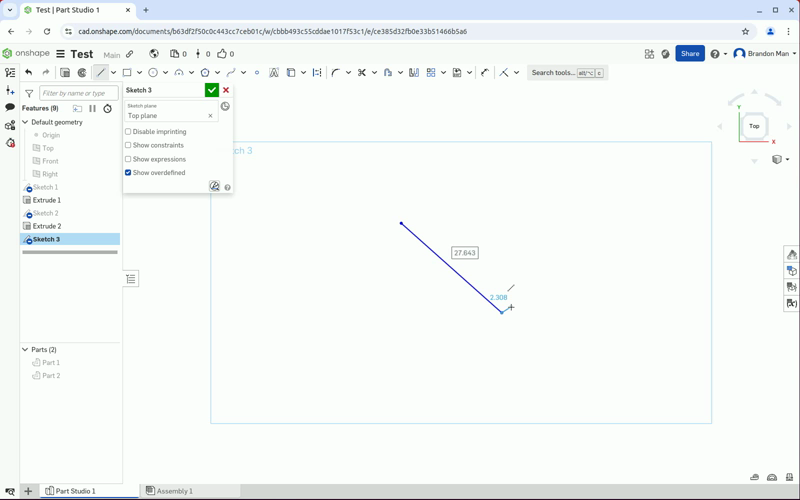
click(511, 306)
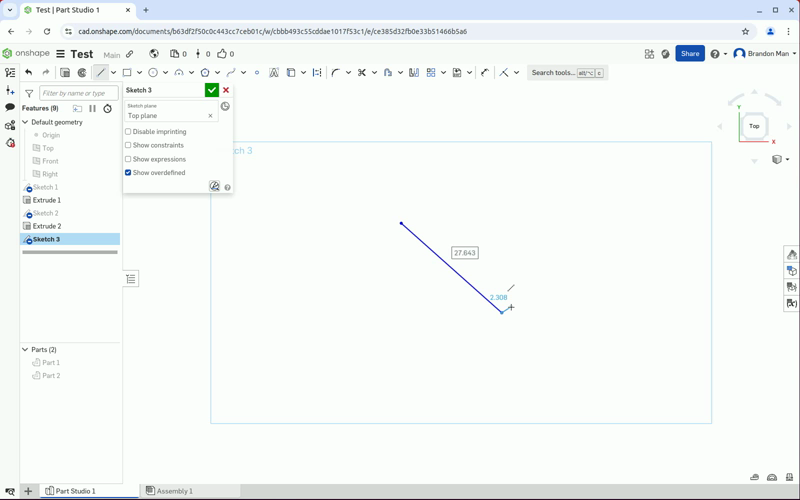
key_up(shift)
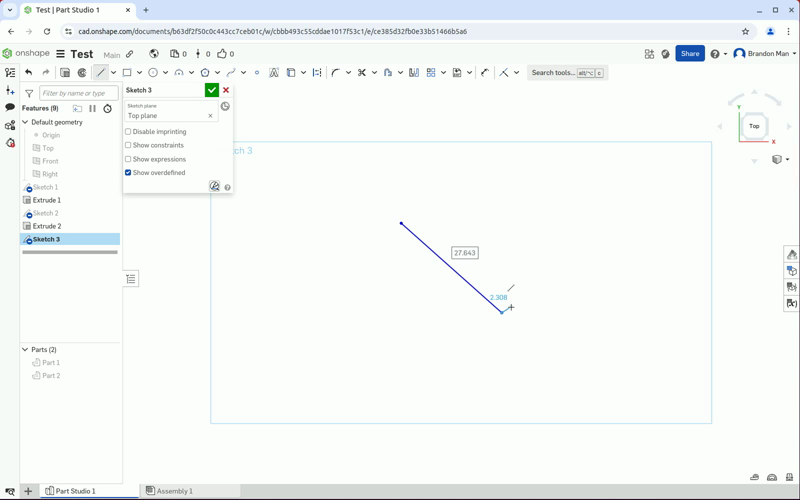
key_down(shift)
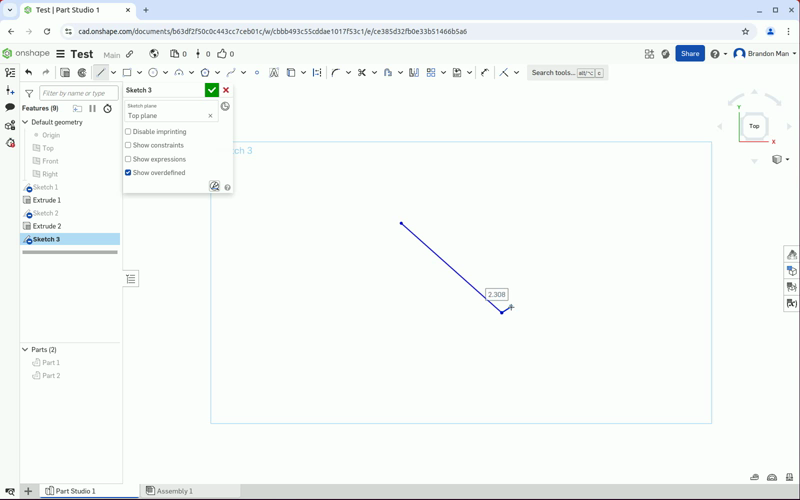
mouse_move(401, 223)
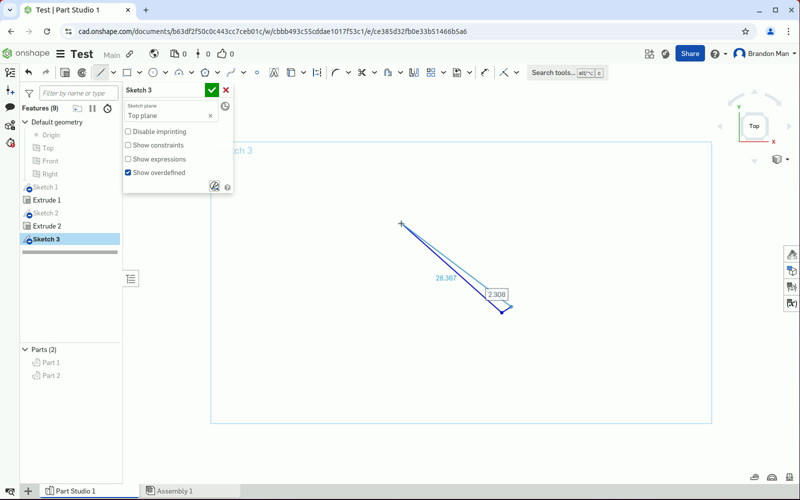
key_up(shift)
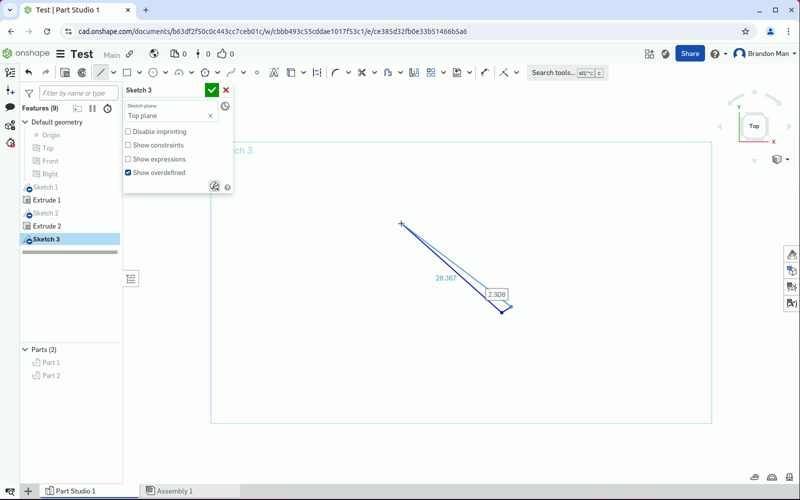
click(401, 223)
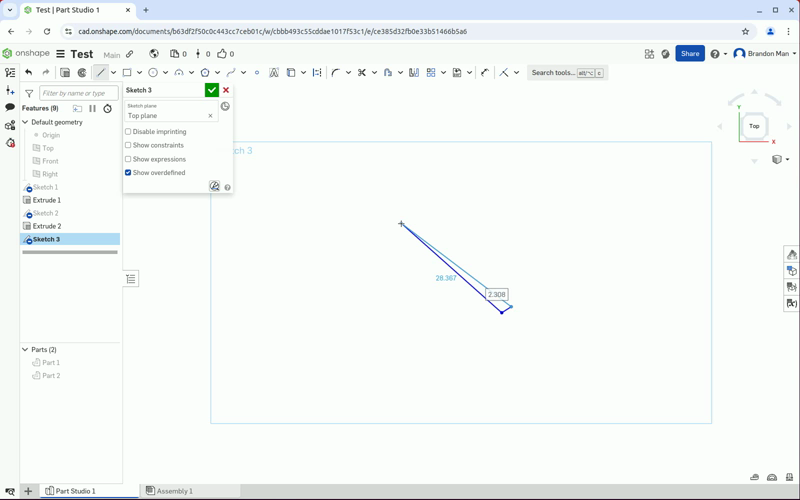
key(esc)
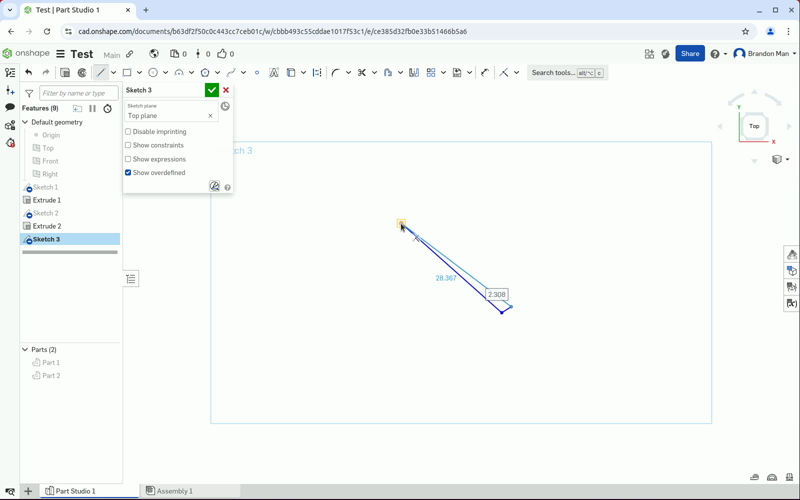
mouse_move(477, 285)
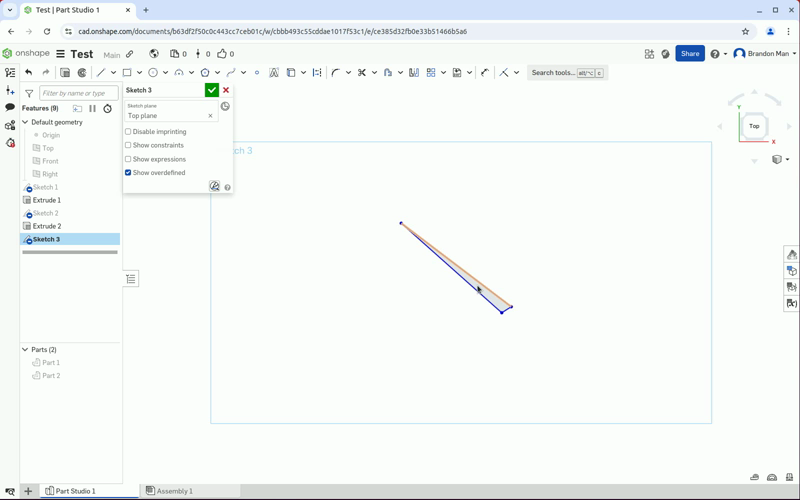
scroll(6)
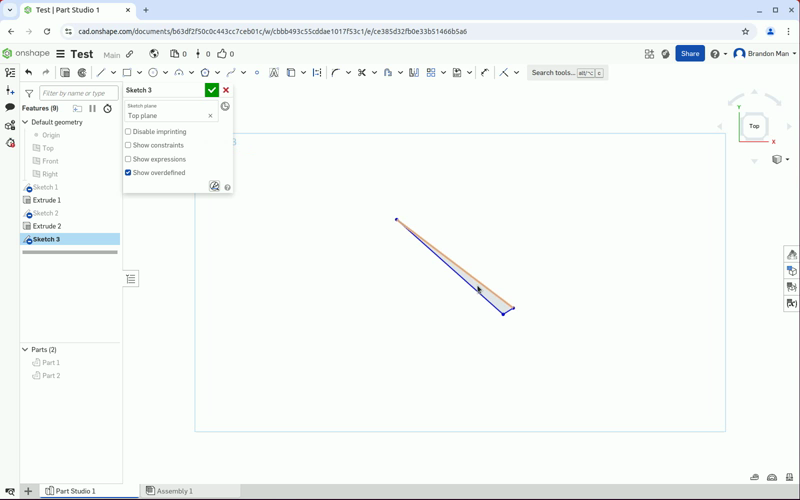
scroll(6)
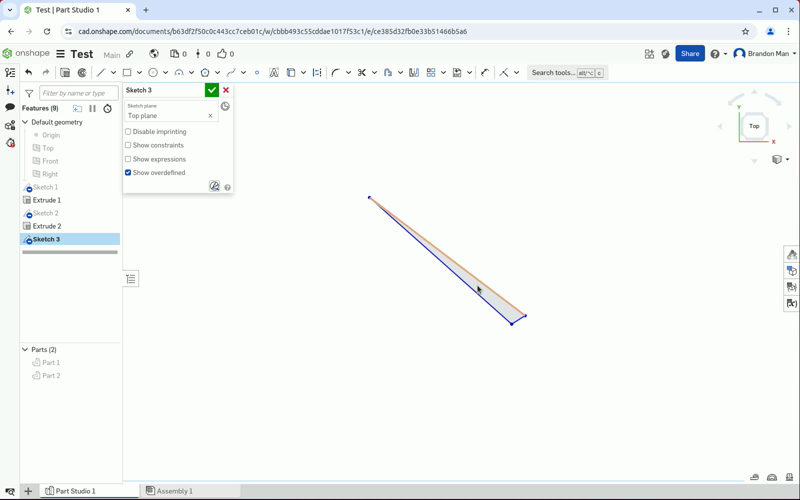
scroll(6)
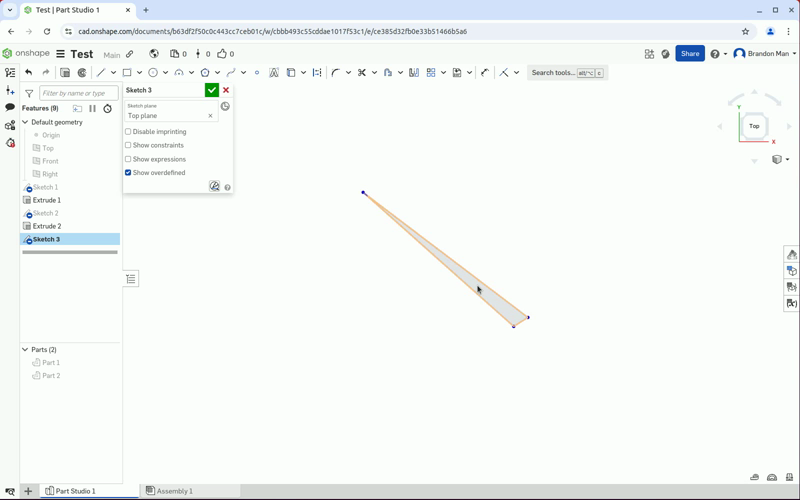
scroll(6)
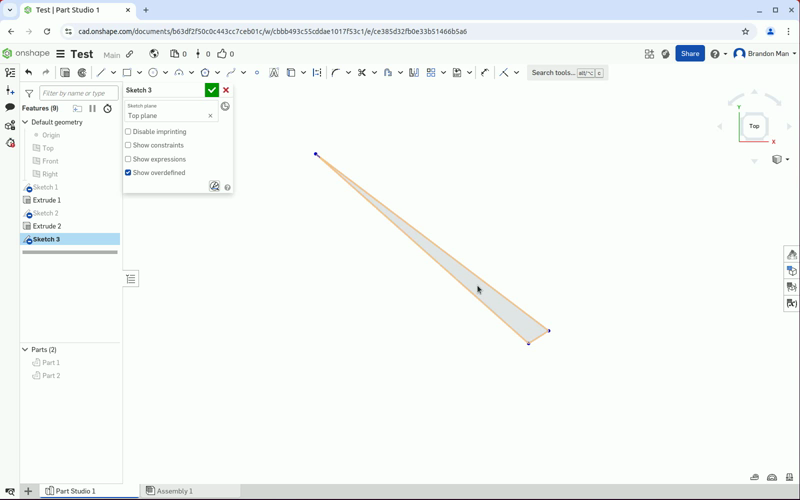
scroll(6)
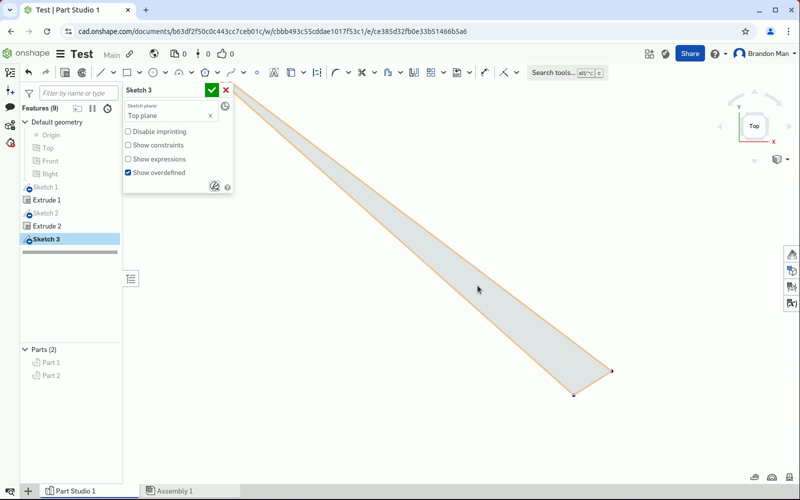
scroll(6)
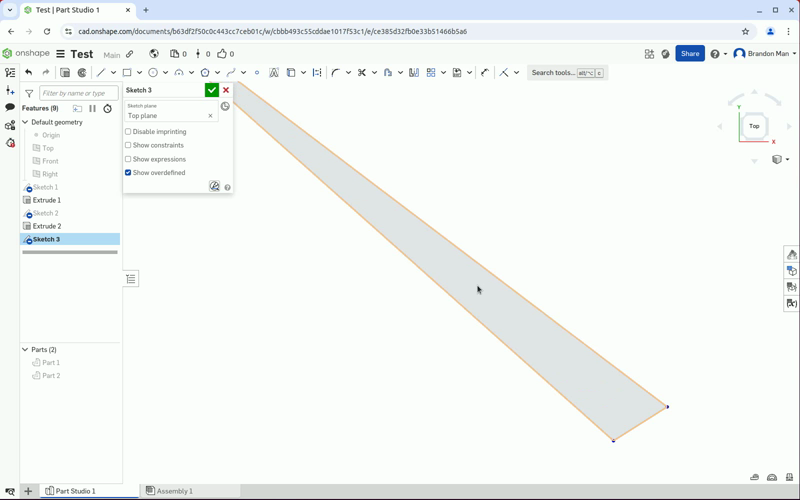
scroll(6)
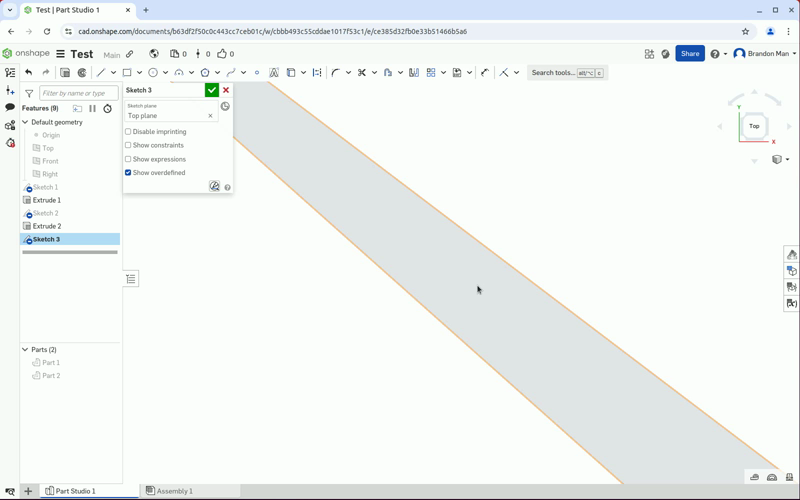
click(477, 285)
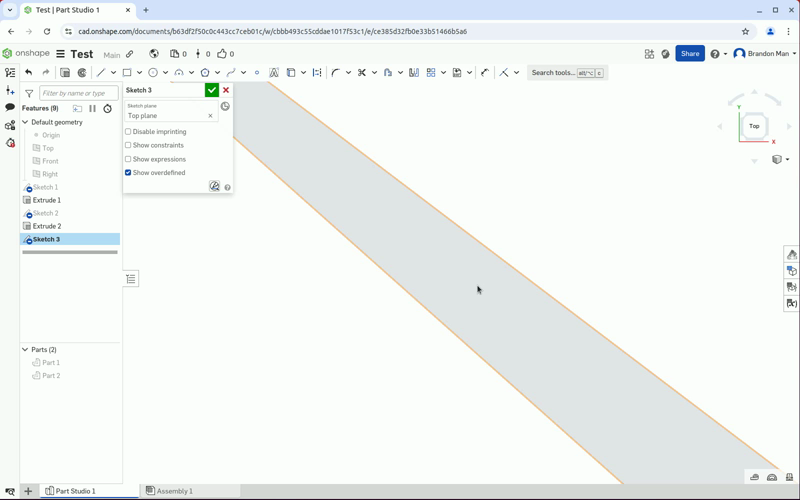
scroll(-6)
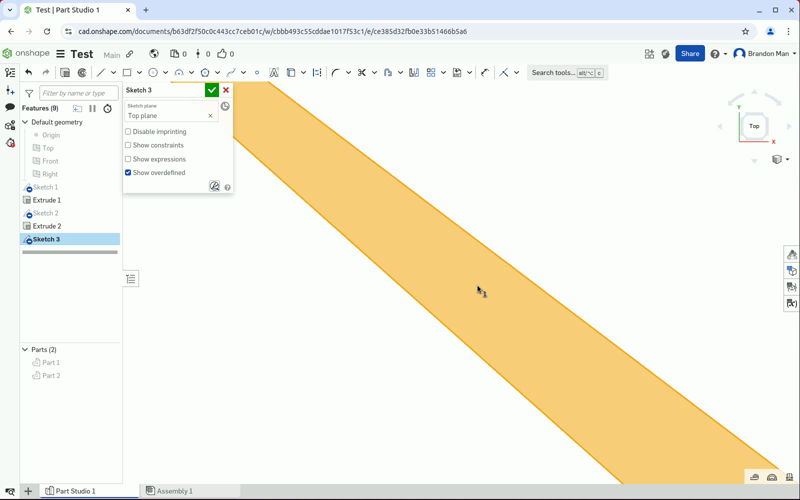
scroll(-6)
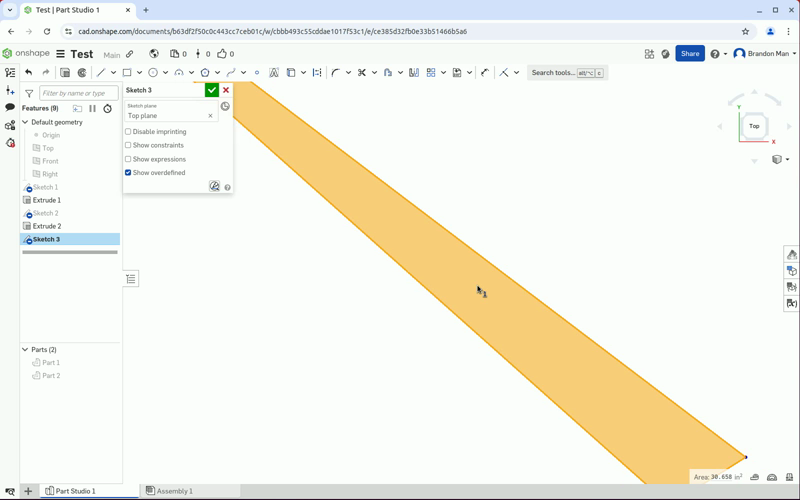
scroll(-6)
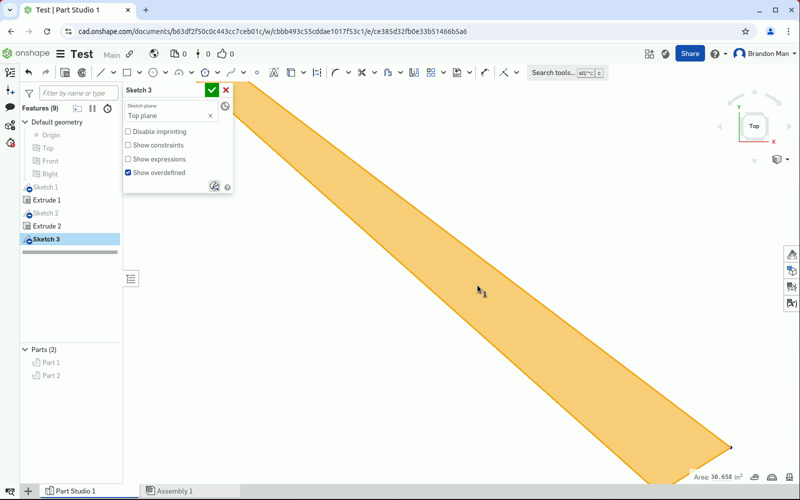
scroll(-6)
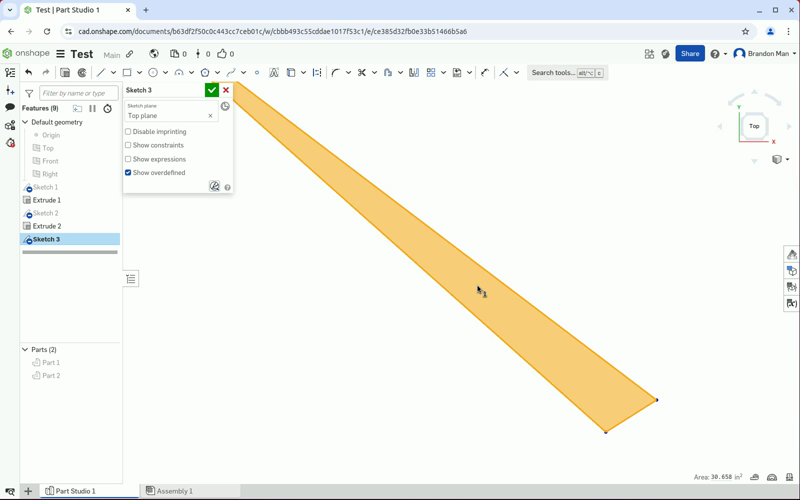
scroll(-6)
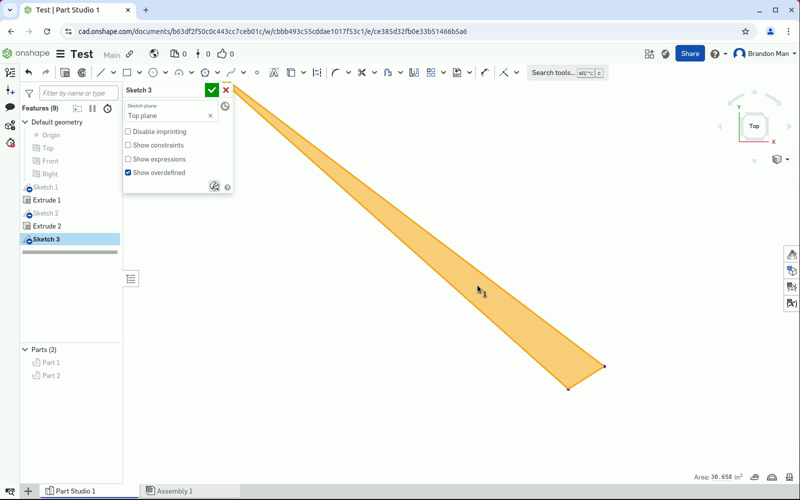
scroll(-6)
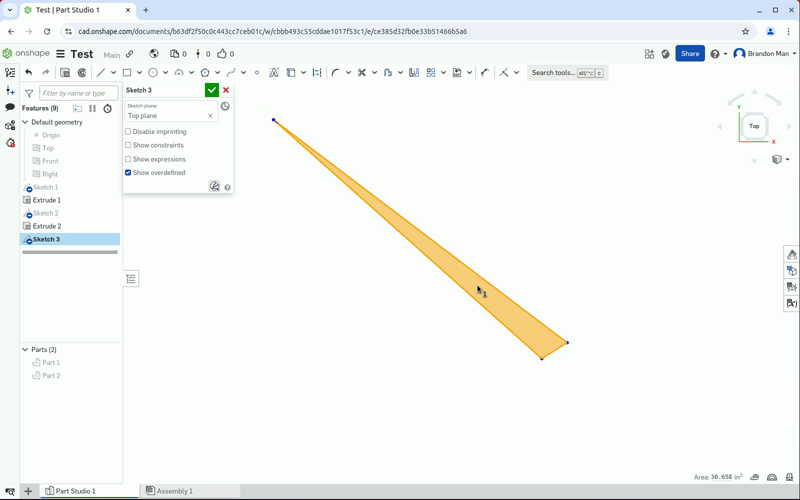
scroll(-6)
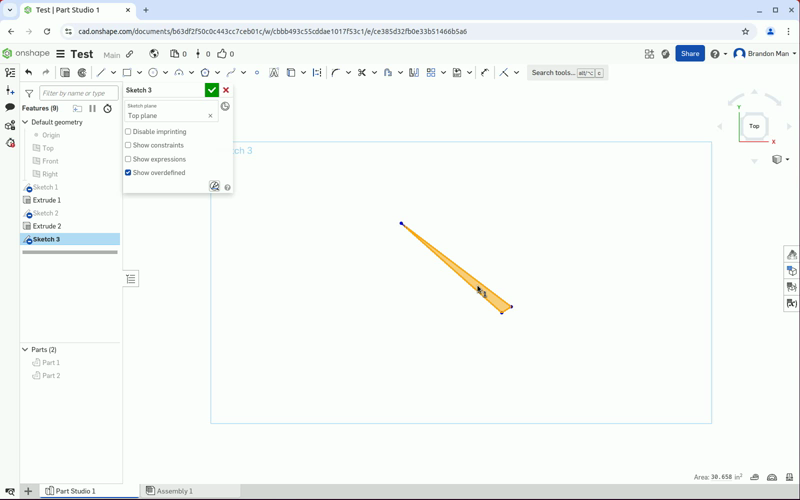
mouse_move(73, 352)
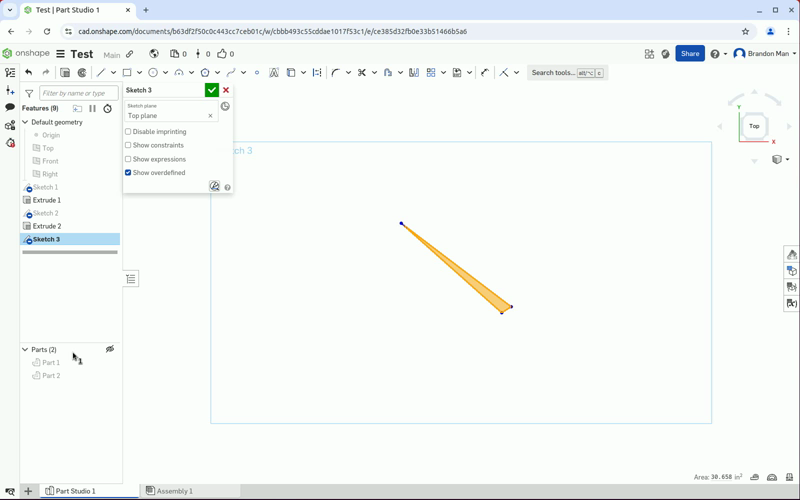
key(shift+y)
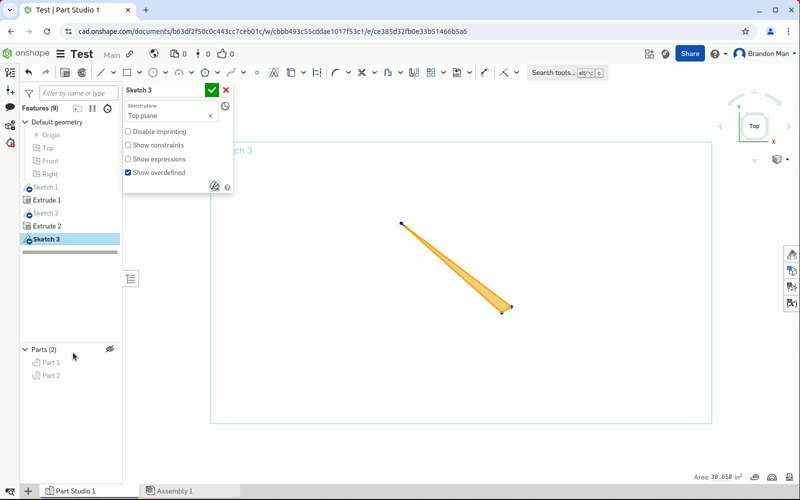
key(shift+e)
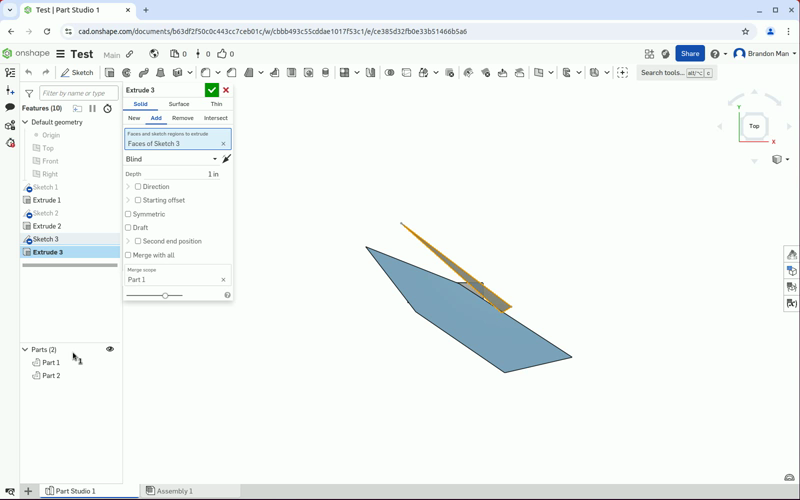
mouse_move(143, 106)
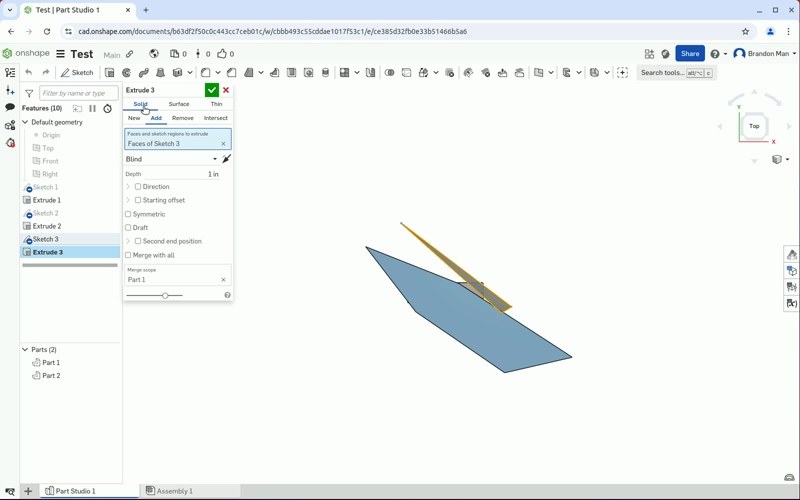
click(143, 106)
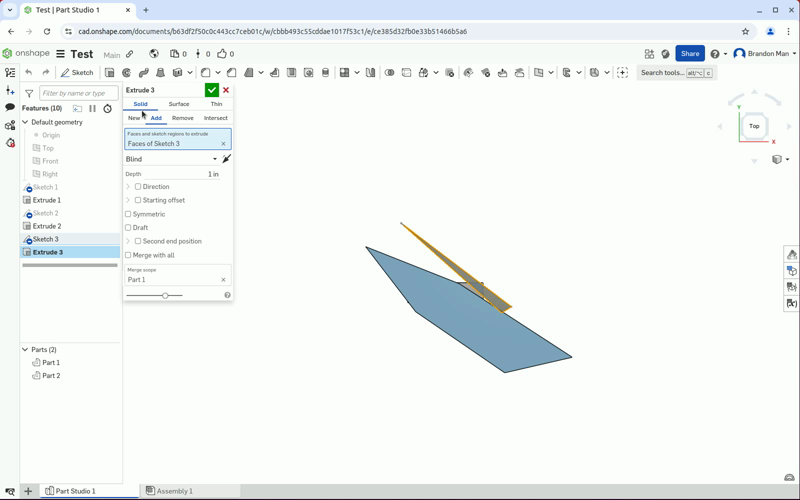
mouse_move(137, 120)
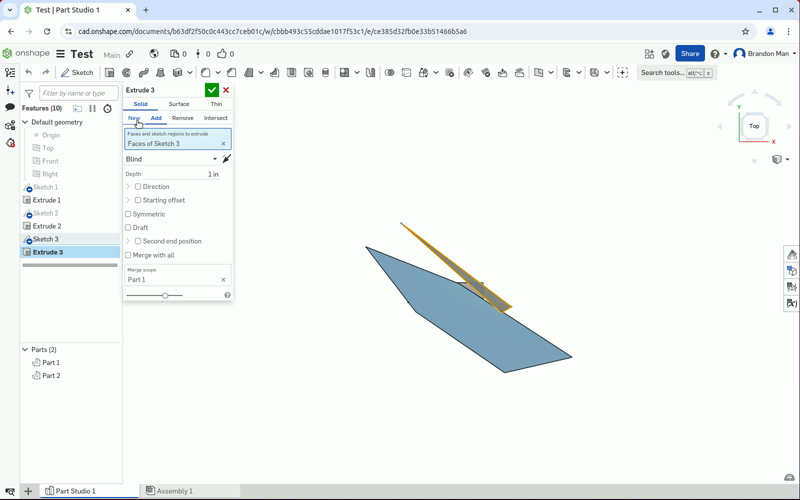
click(137, 120)
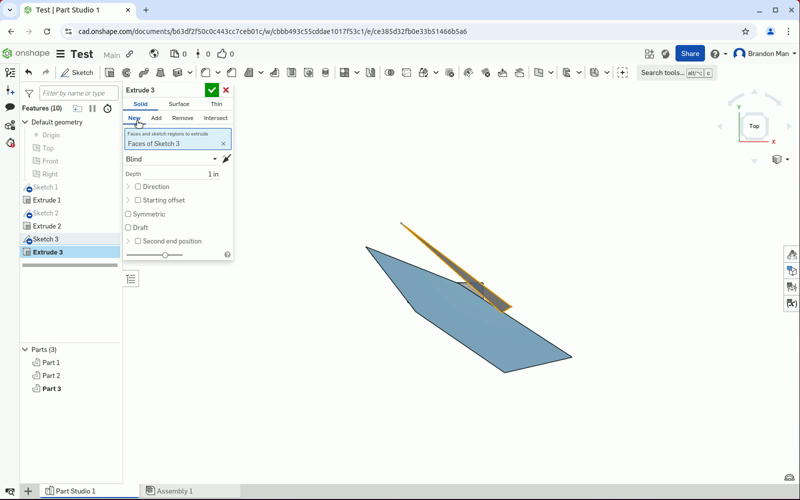
key(tab, 4)
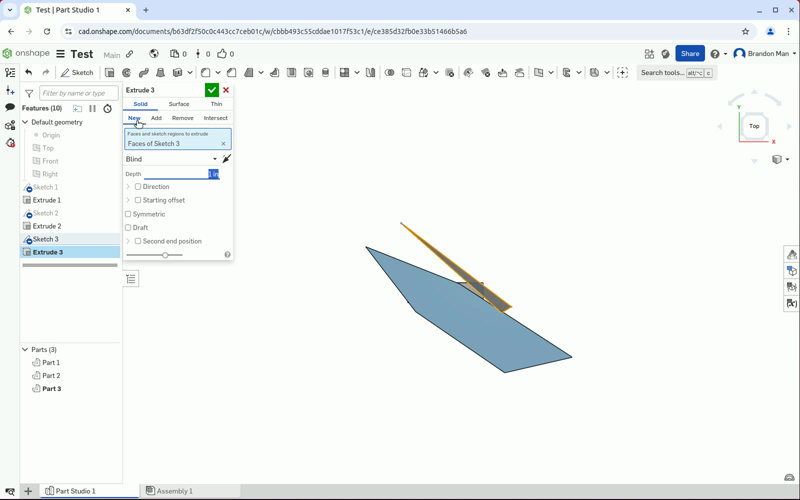
text(4.092)
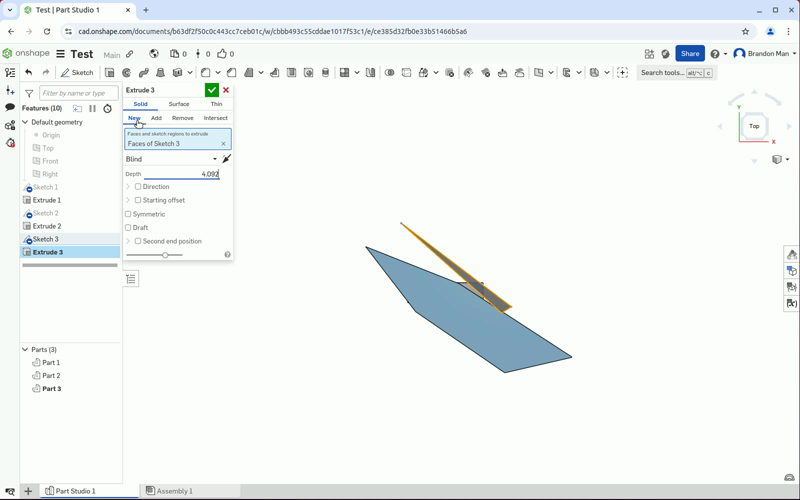
key(enter)
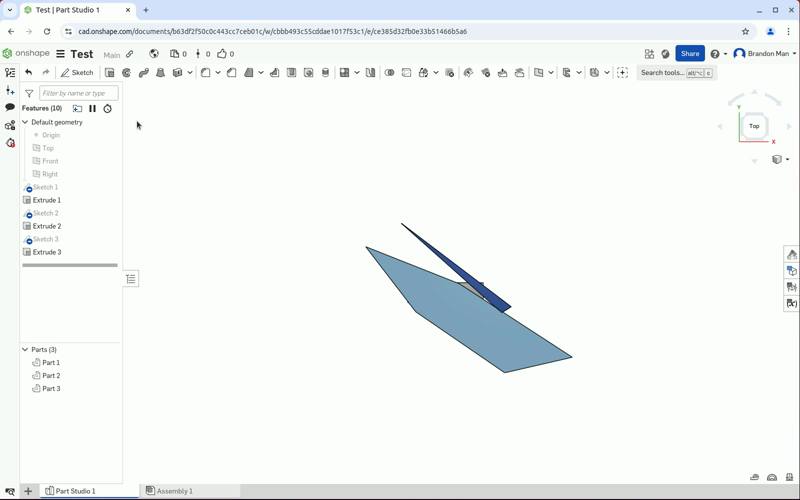
key(shift+h)
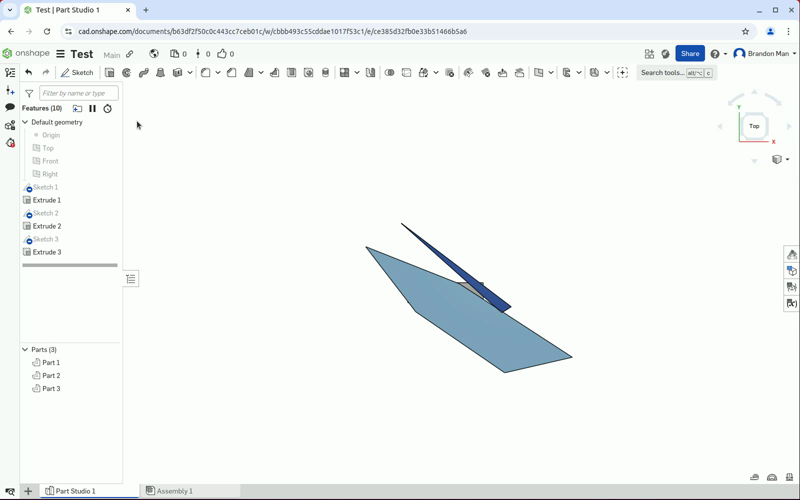
key(shift+h)
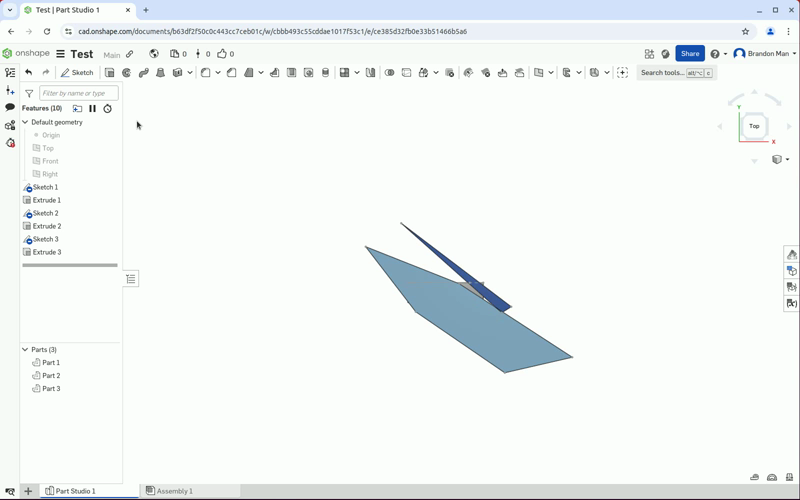
key(shift+7)
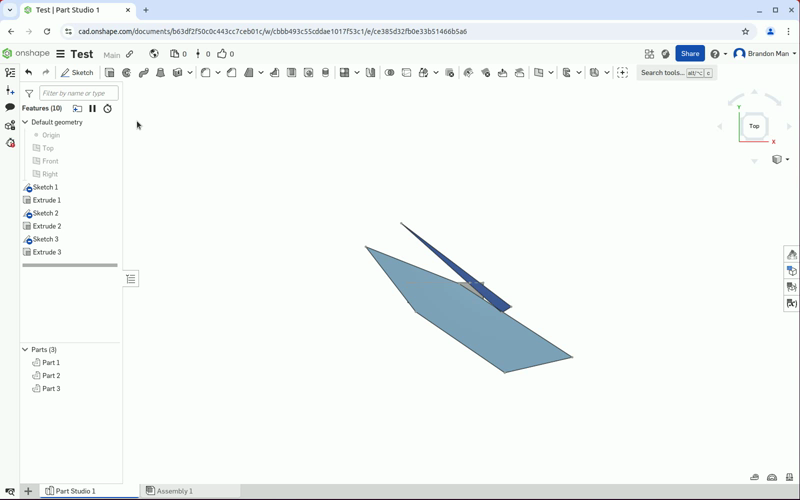
key(up, 3)
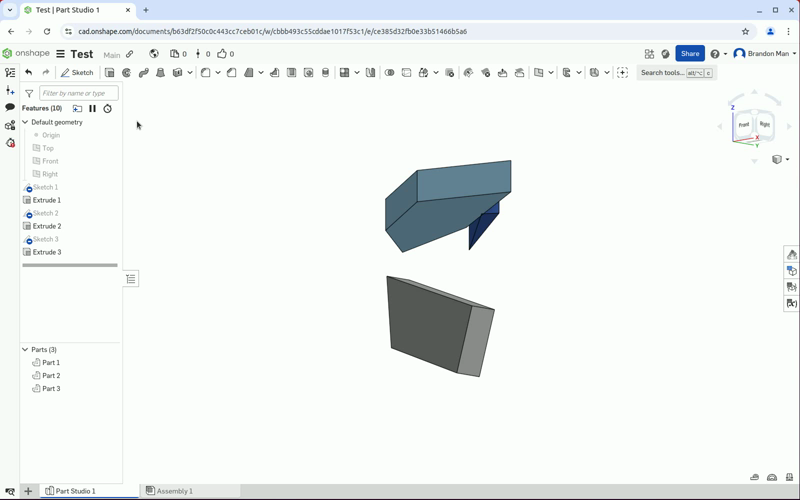
key(left, 3)
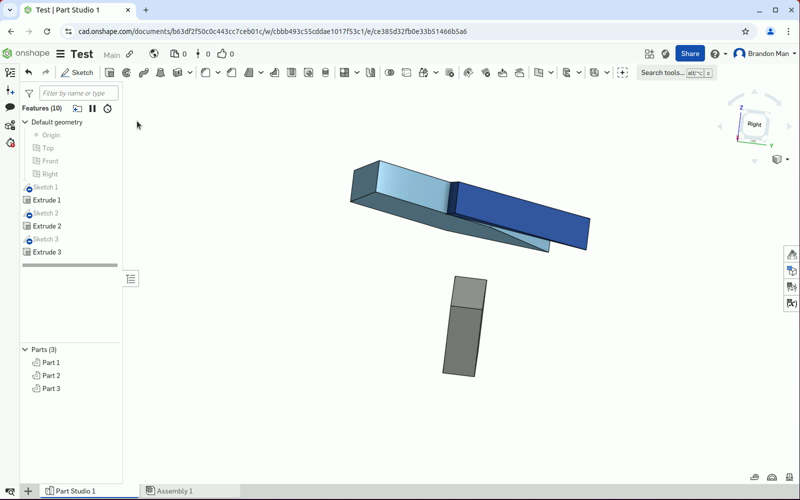
key(right, 3)
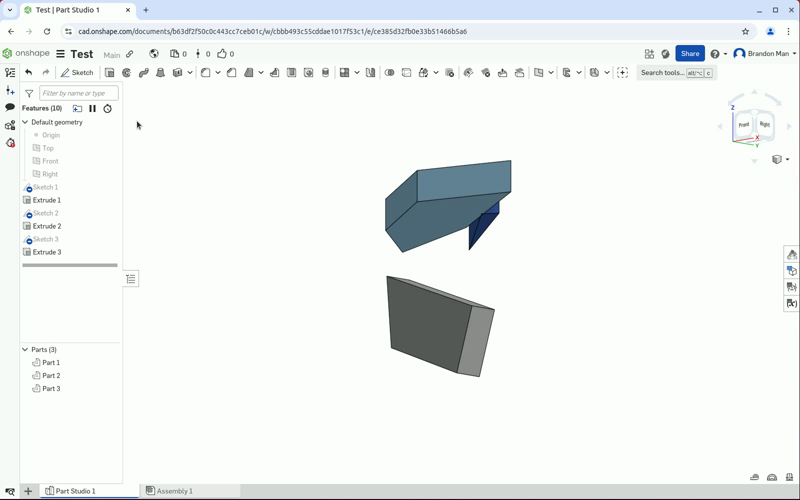
key(down, 3)
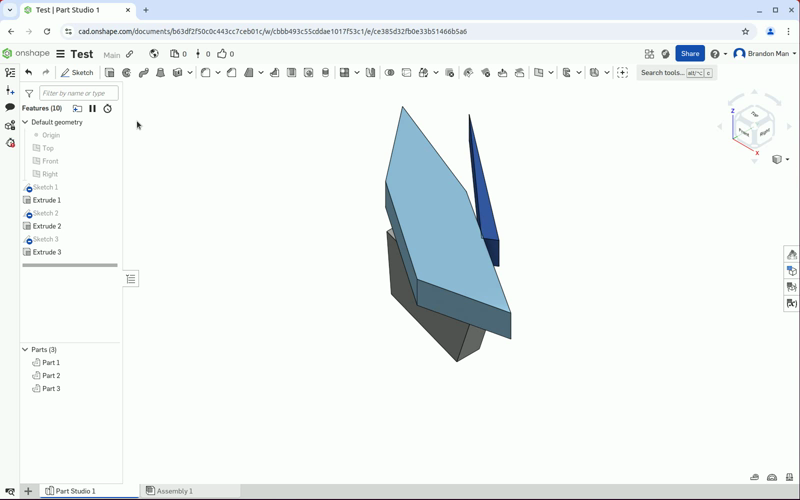
mouse_move(73, 189)
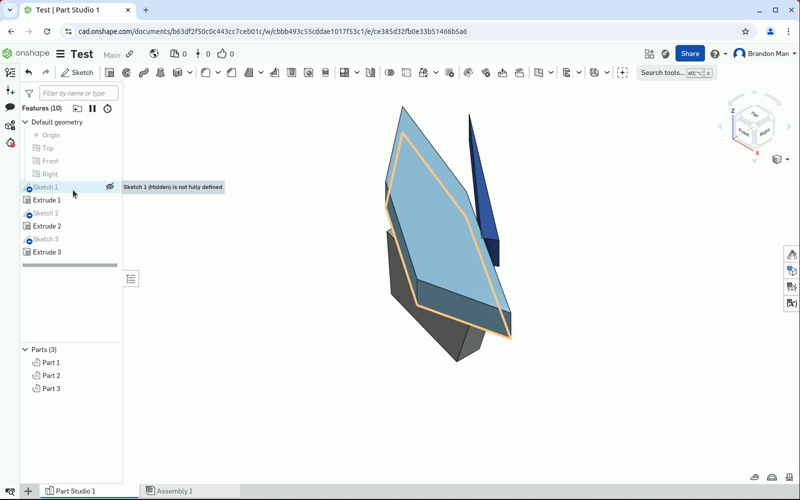
click(73, 189)